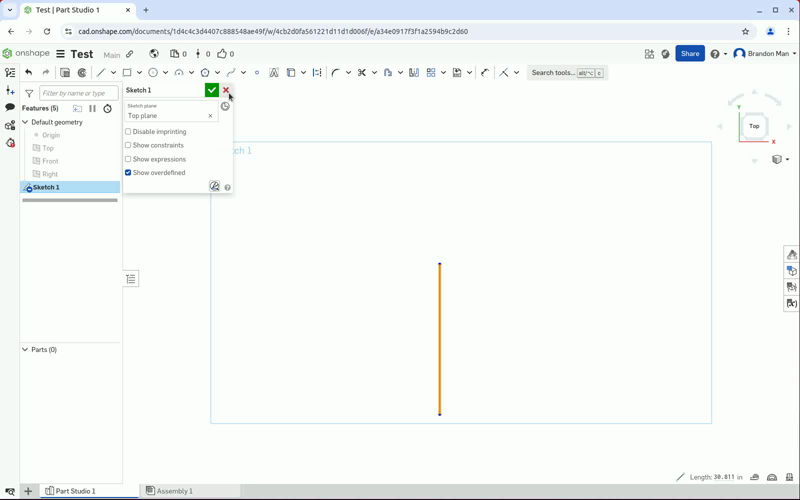
key(shift+h)
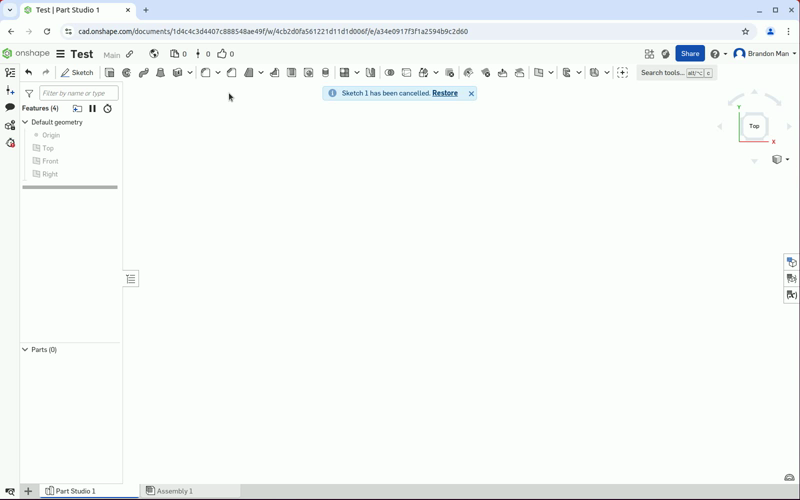
mouse_move(73, 352)
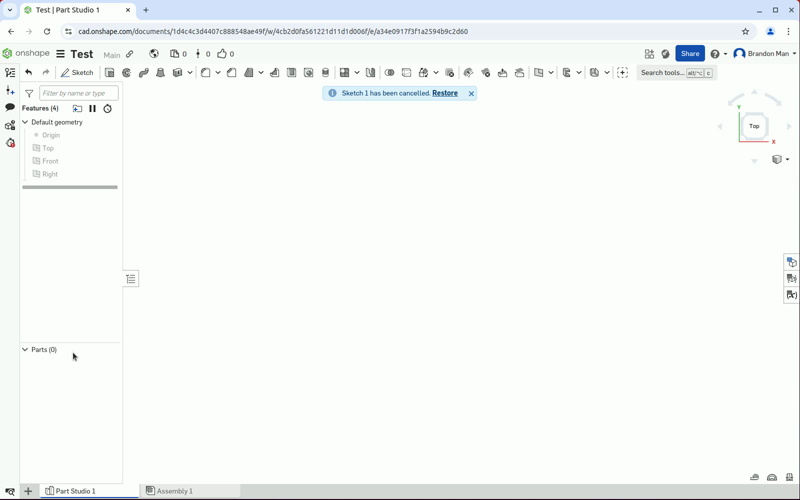
key(y)
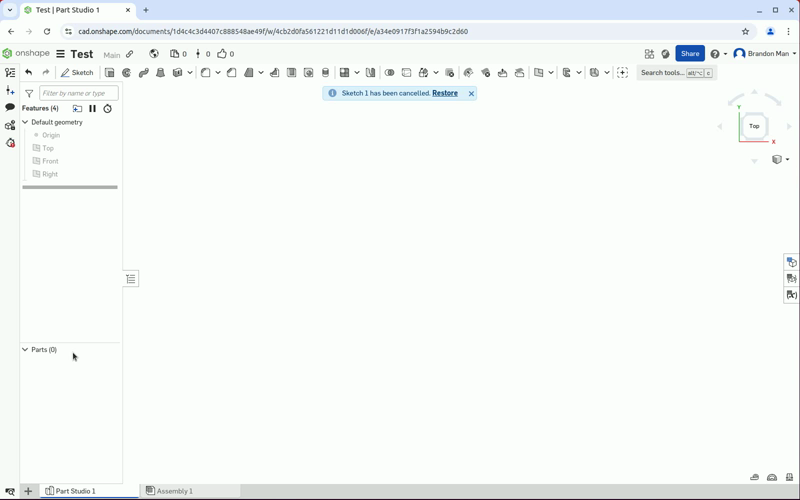
key(shift+p)
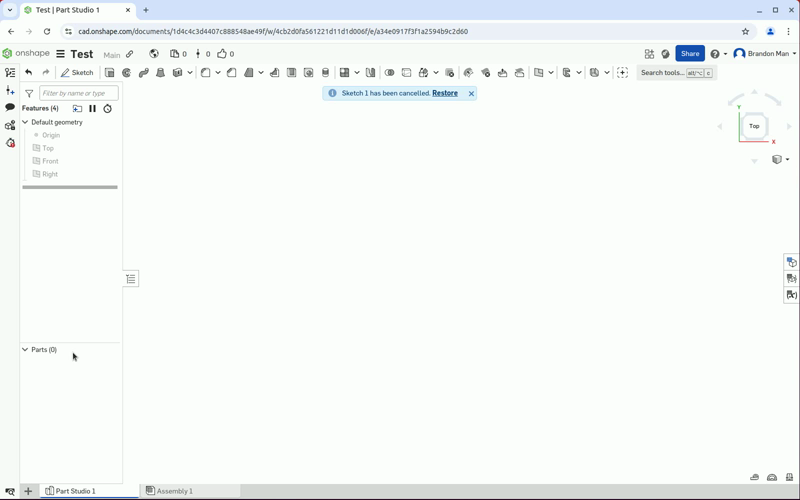
key(space)
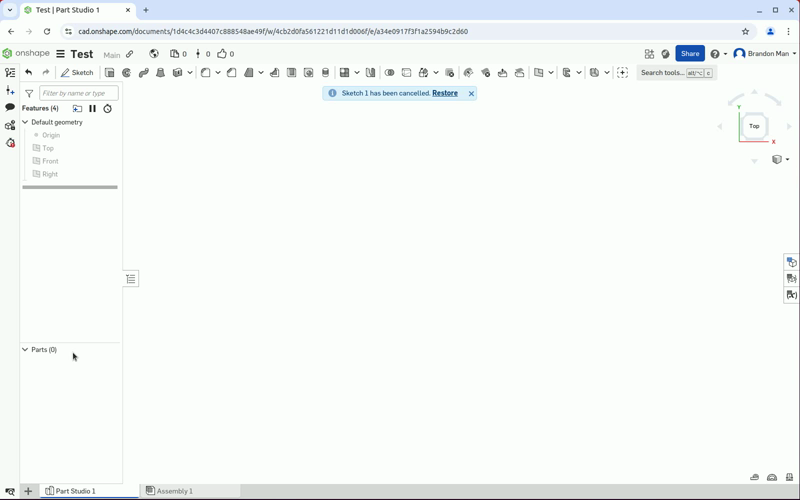
key_down(shift)
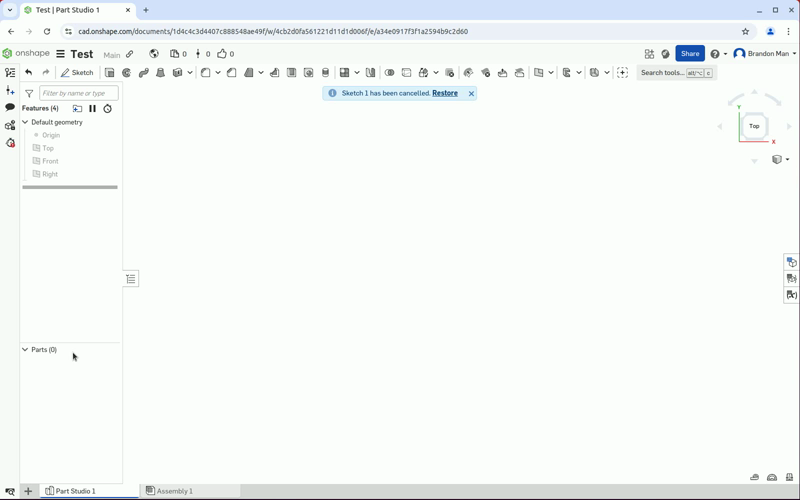
key(up)
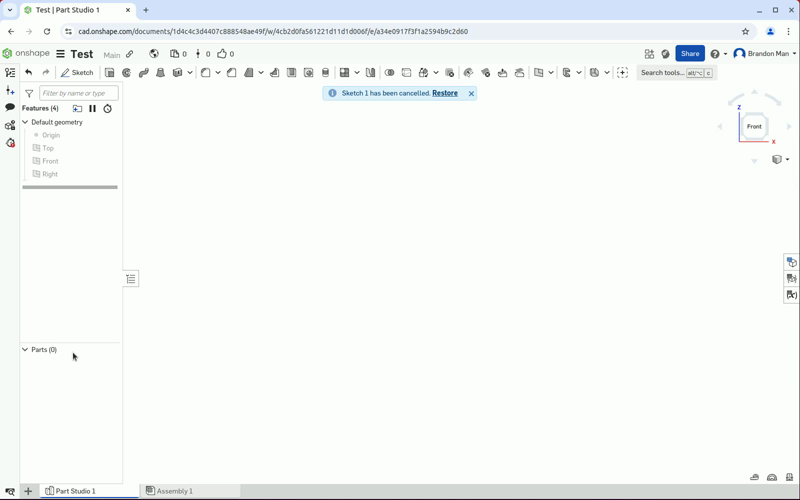
key_up(shift)
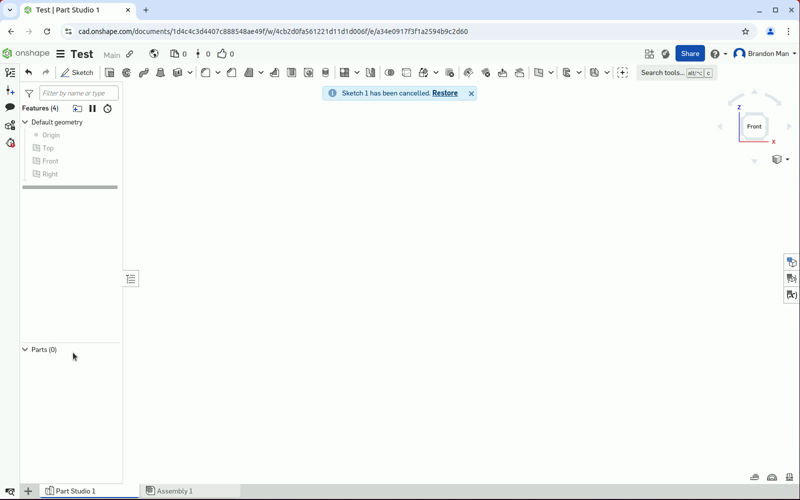
mouse_move(73, 352)
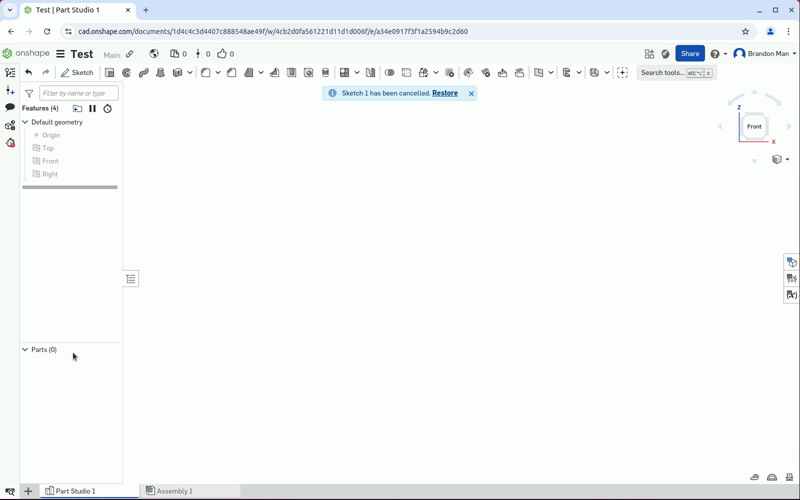
key(shift+y)
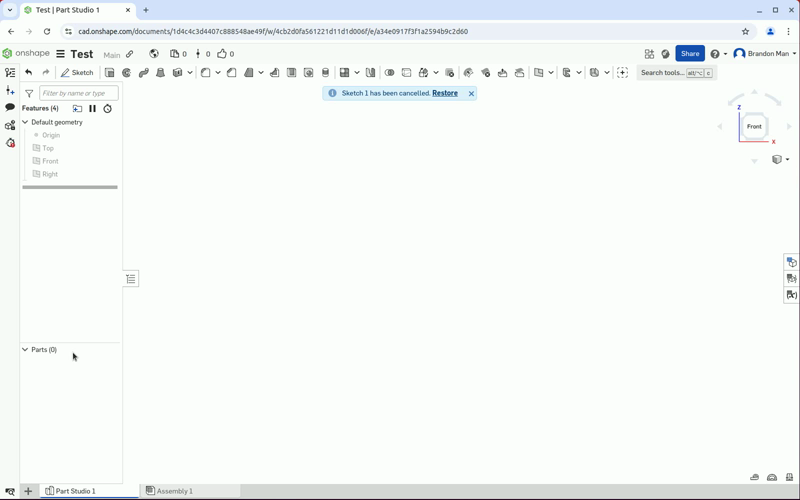
key(shift+s)
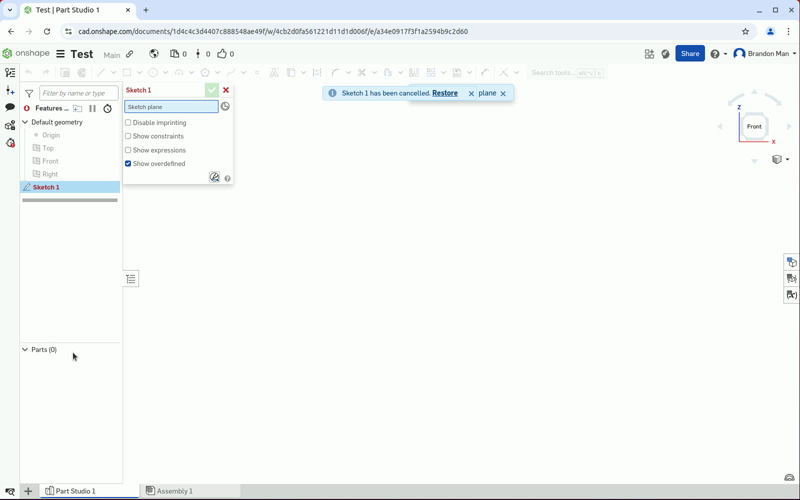
mouse_move(73, 163)
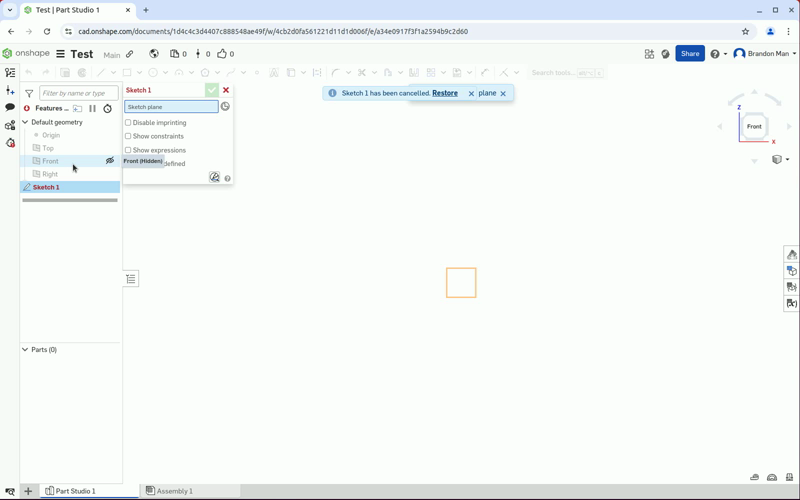
click(73, 163)
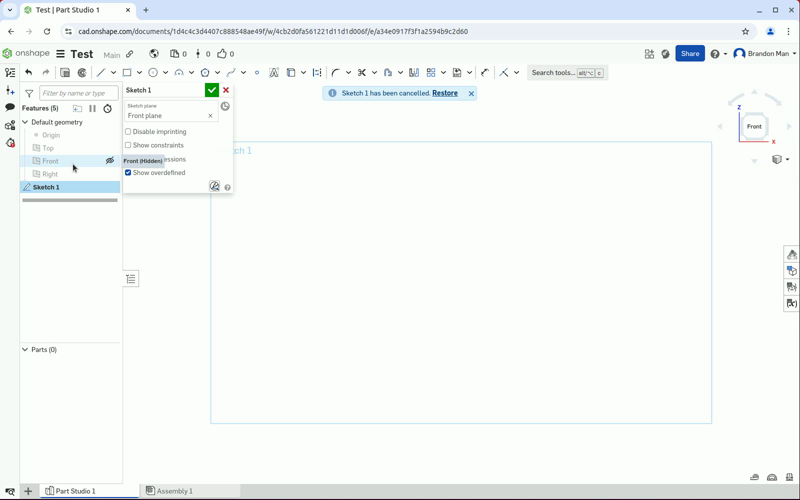
mouse_move(73, 352)
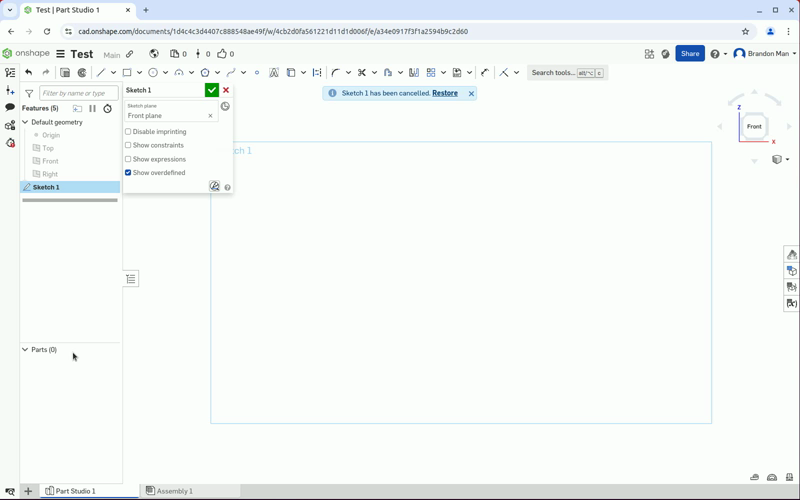
key(y)
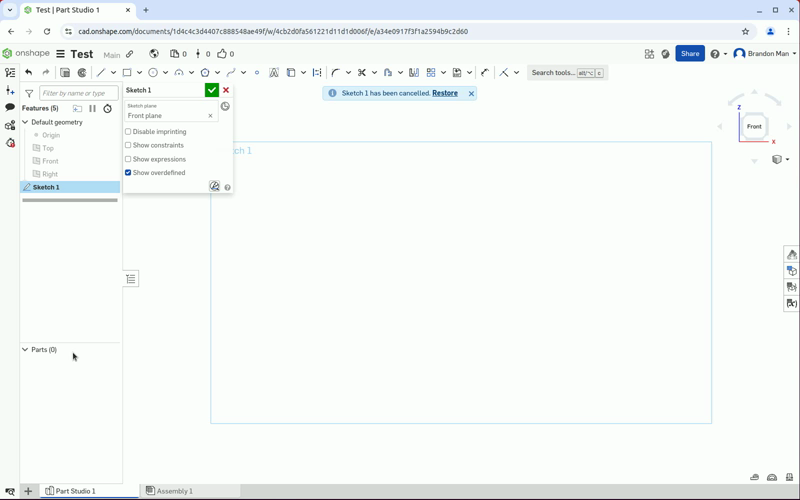
key(l)
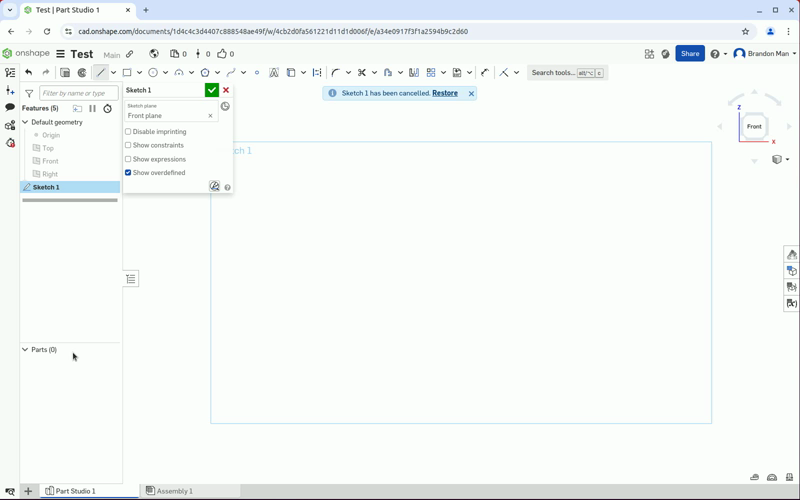
key_down(shift)
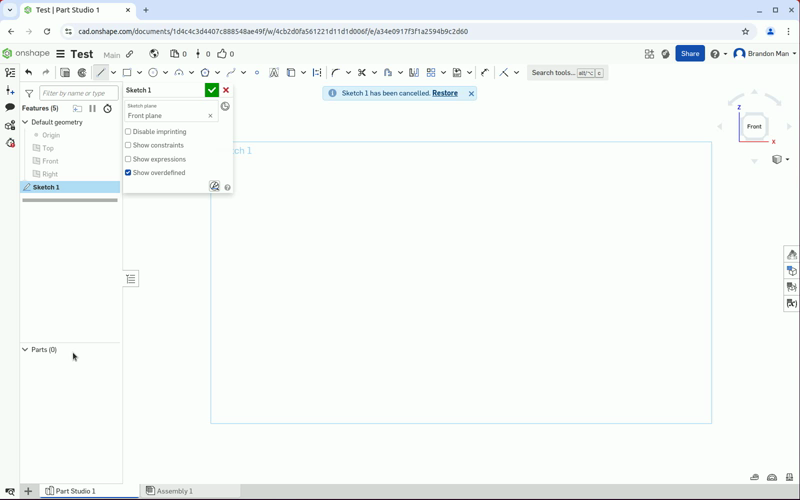
mouse_move(348, 339)
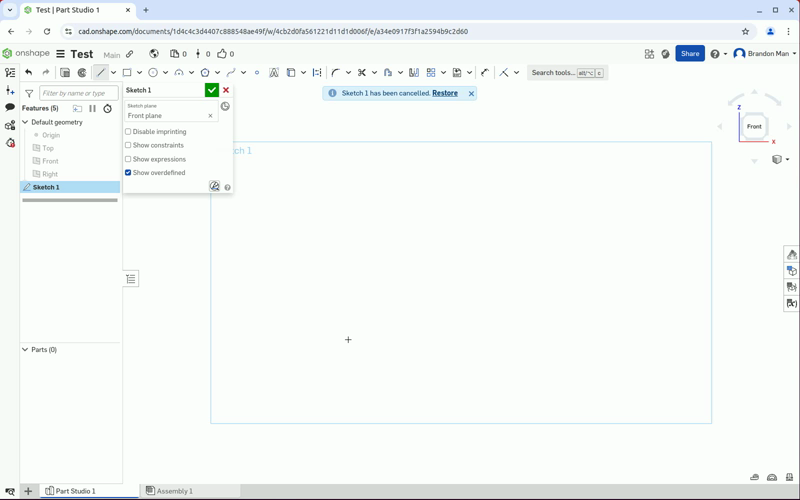
click(348, 339)
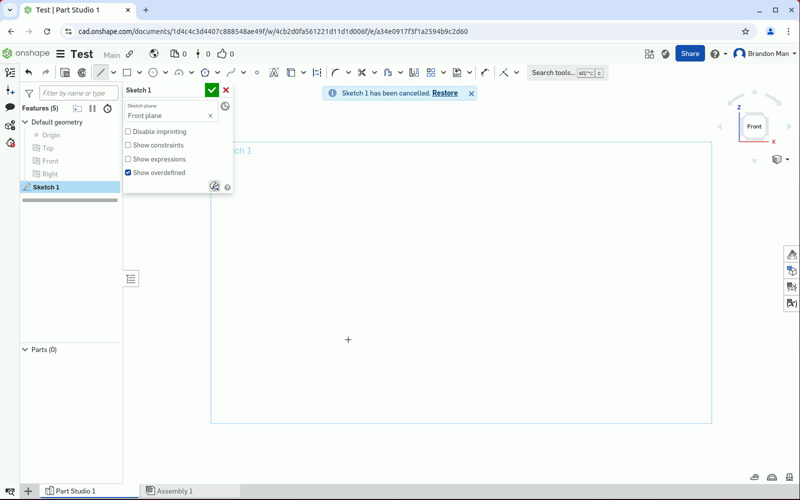
key_up(shift)
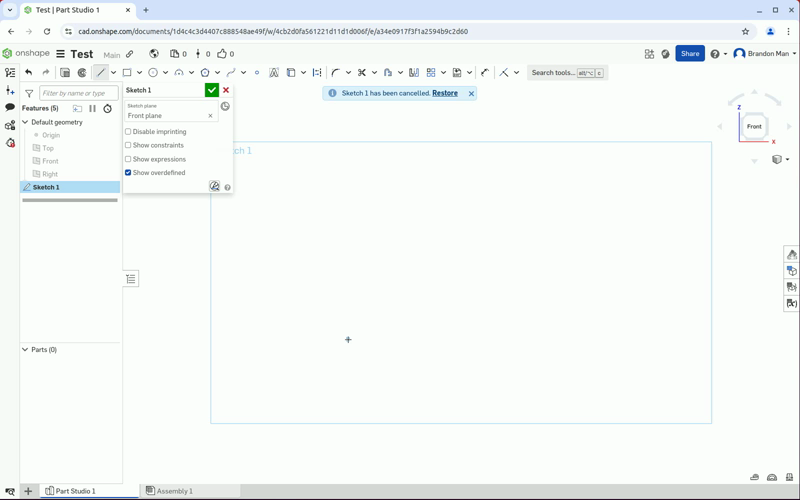
key_down(shift)
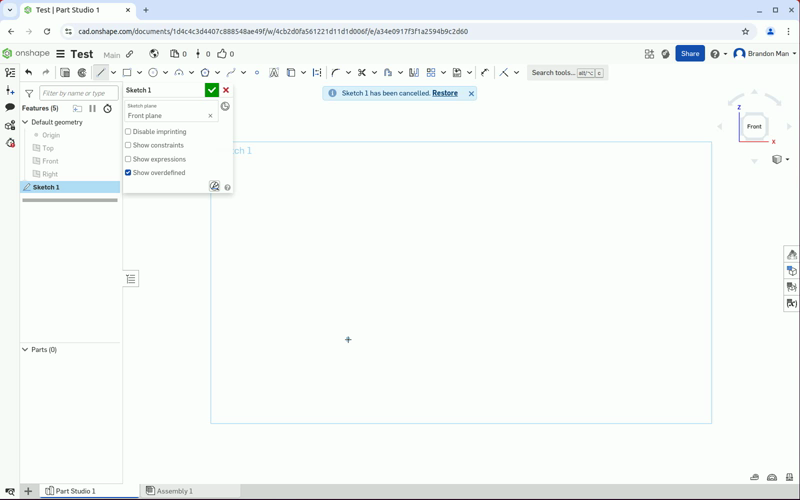
mouse_move(572, 339)
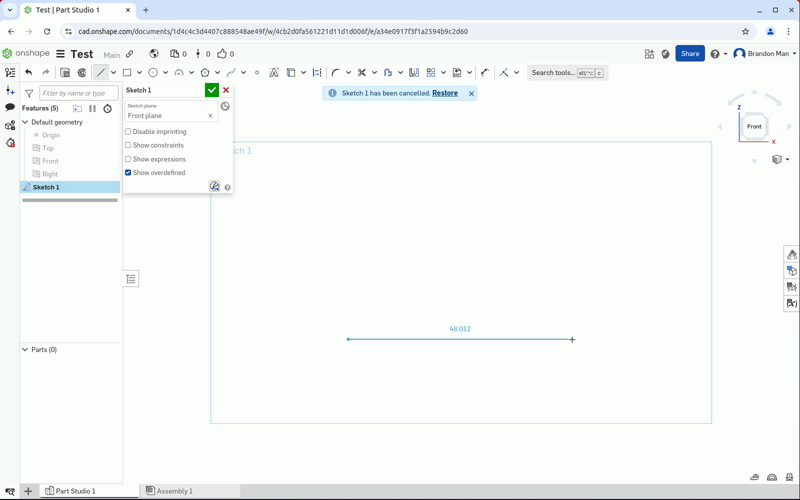
click(572, 339)
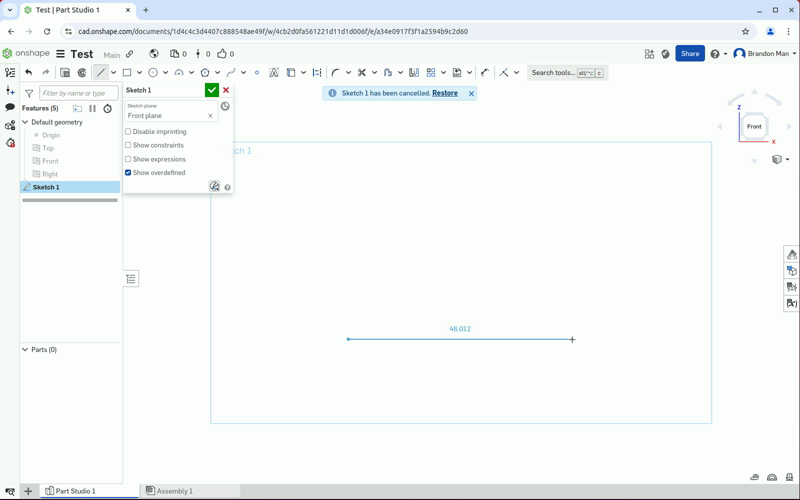
key_up(shift)
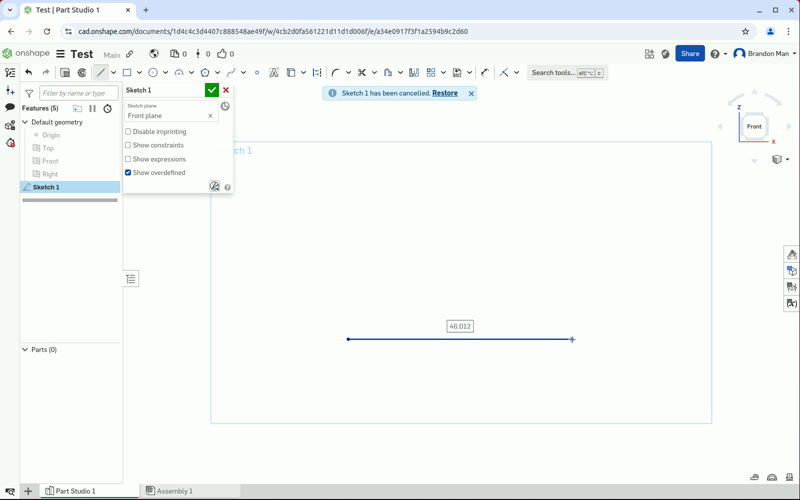
key_down(shift)
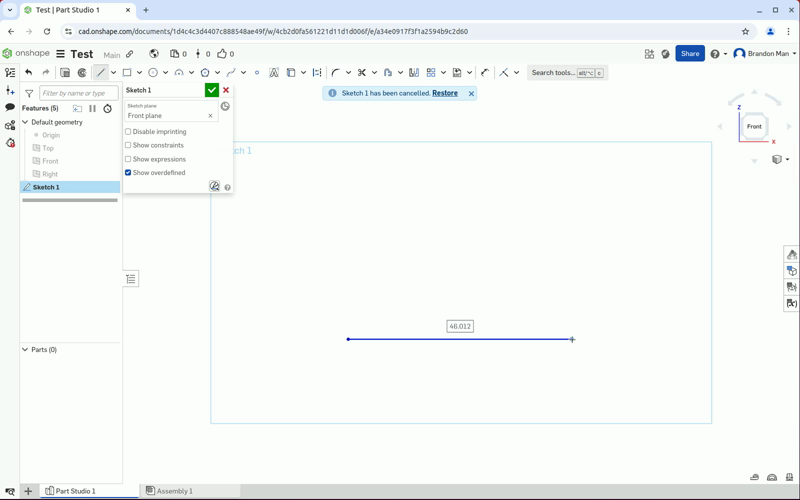
mouse_move(572, 226)
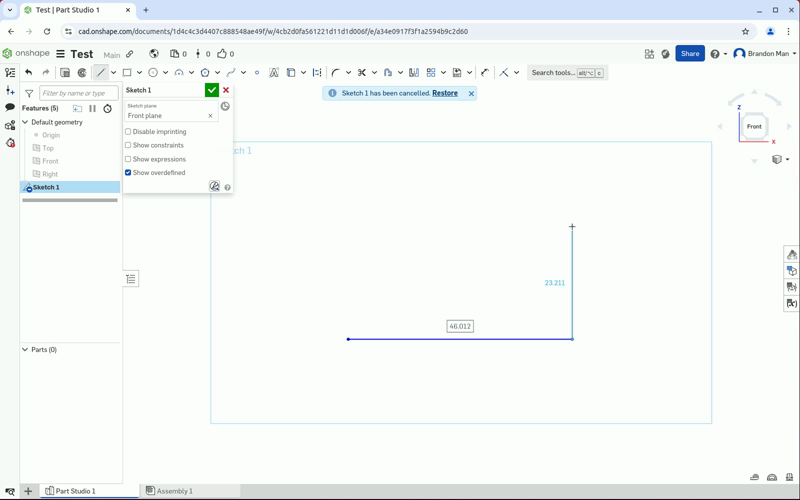
click(572, 226)
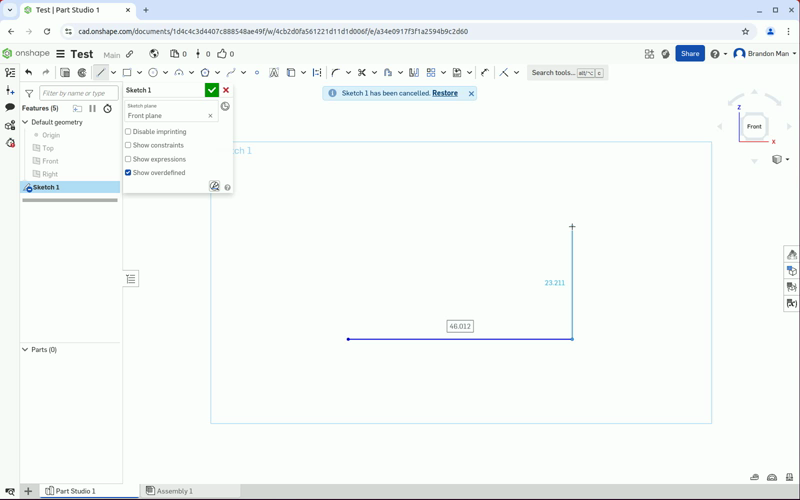
key_up(shift)
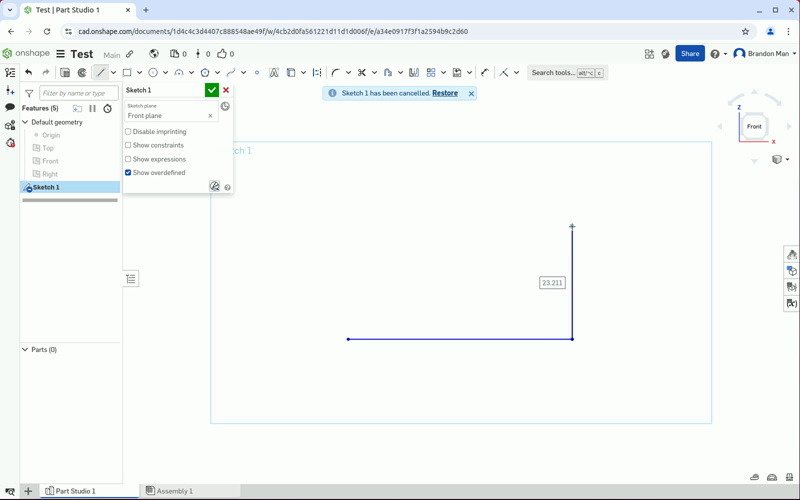
key_down(shift)
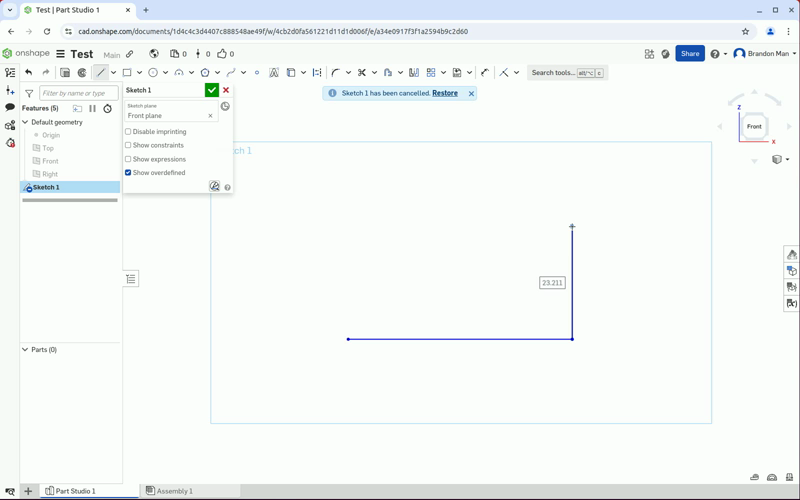
mouse_move(348, 226)
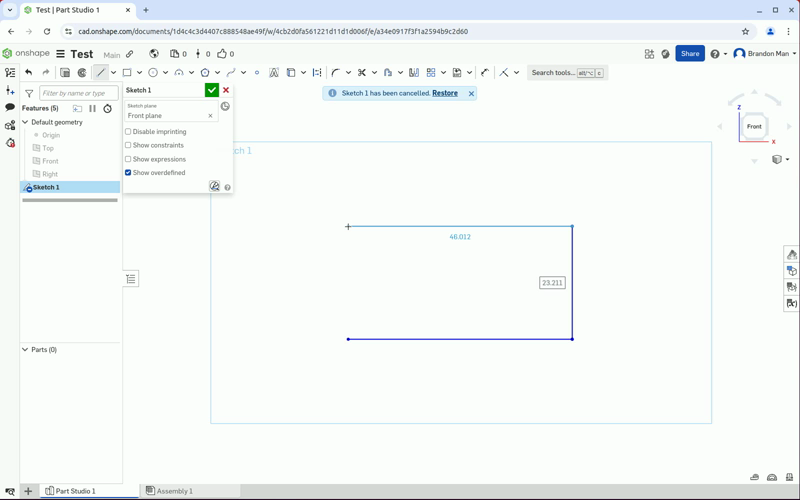
click(348, 226)
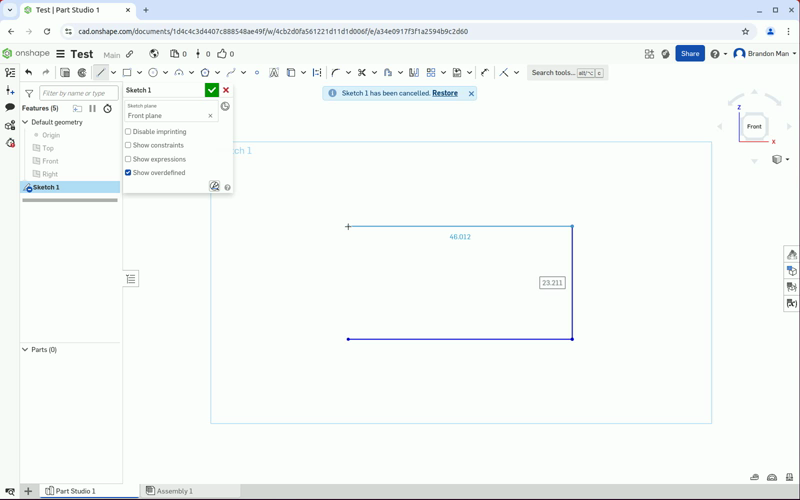
key_up(shift)
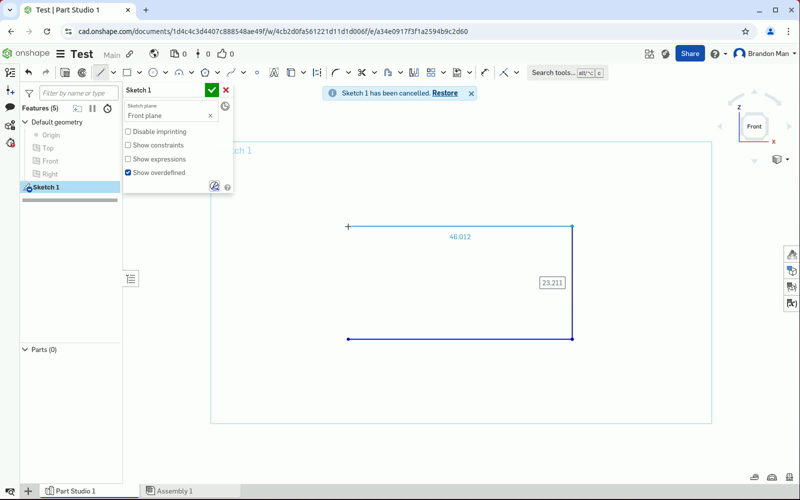
key_down(shift)
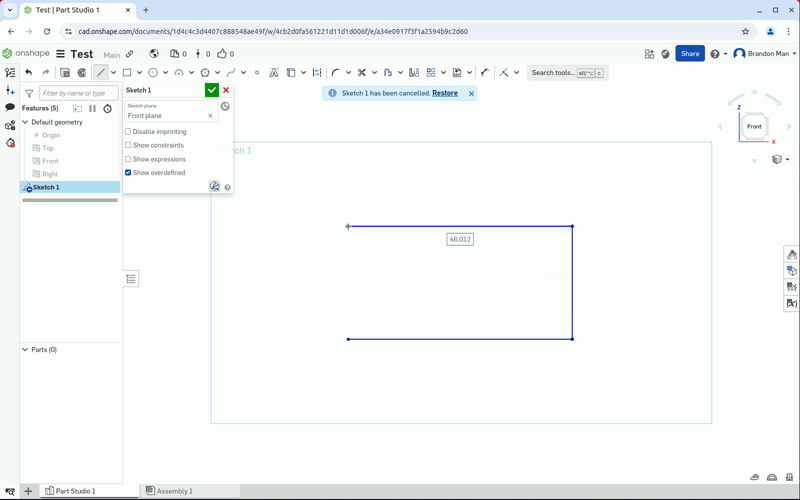
mouse_move(348, 339)
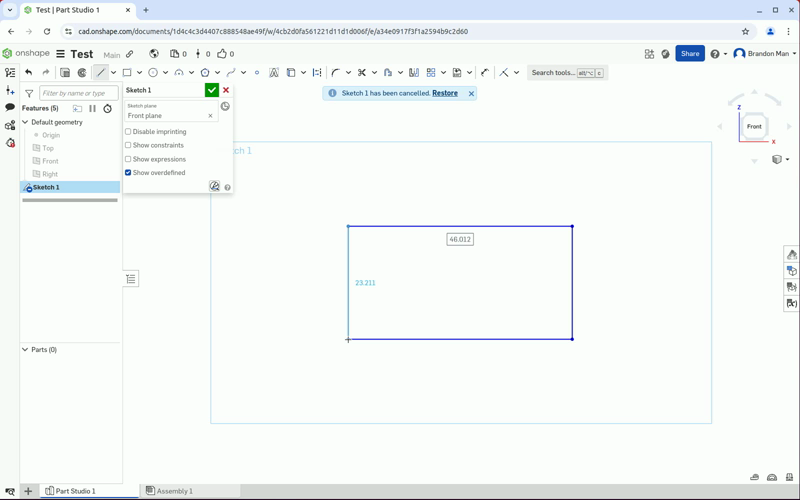
key_up(shift)
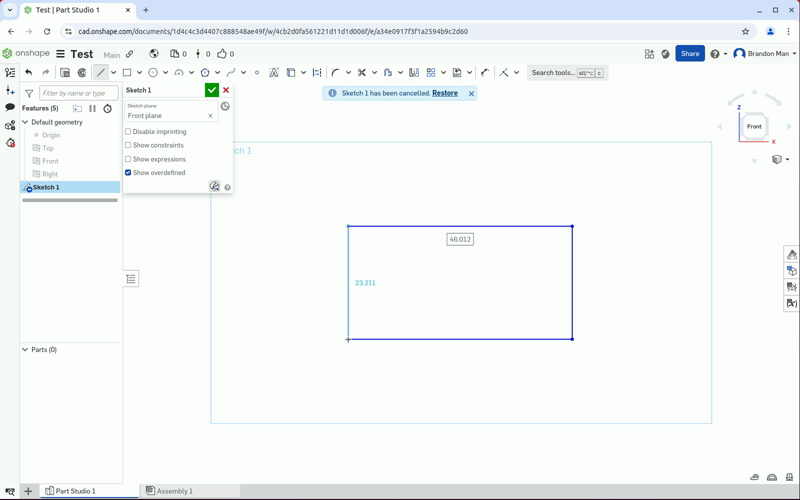
click(348, 339)
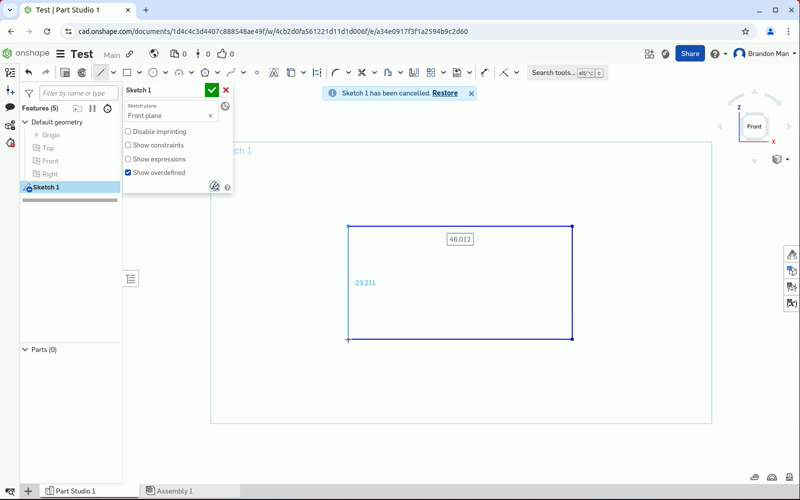
key(esc)
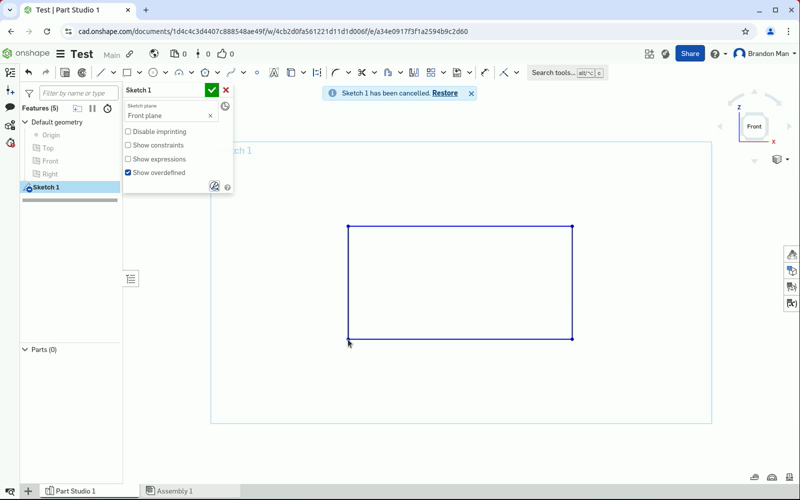
mouse_move(430, 313)
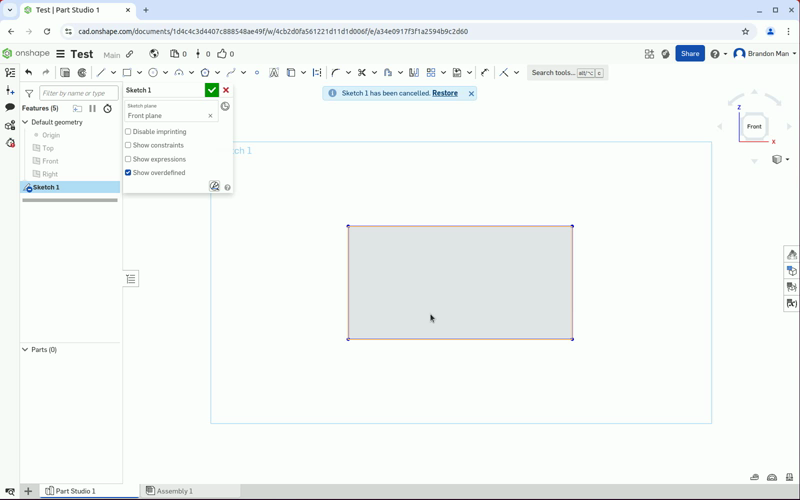
click(430, 313)
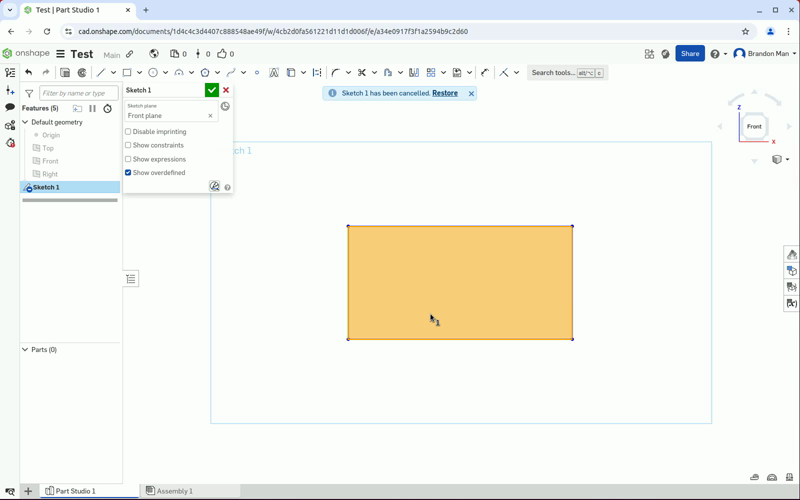
mouse_move(73, 352)
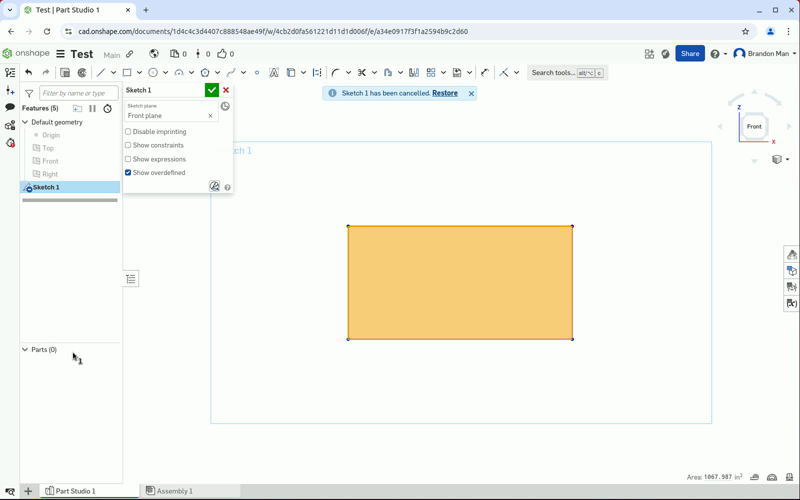
key(shift+y)
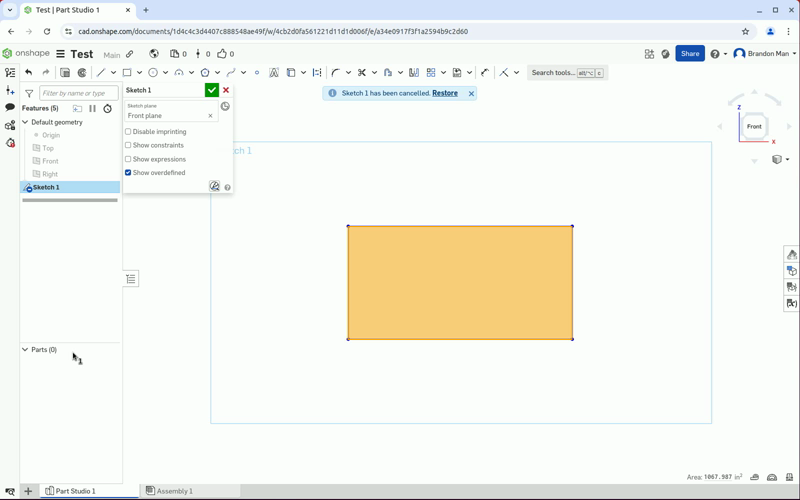
key(shift+e)
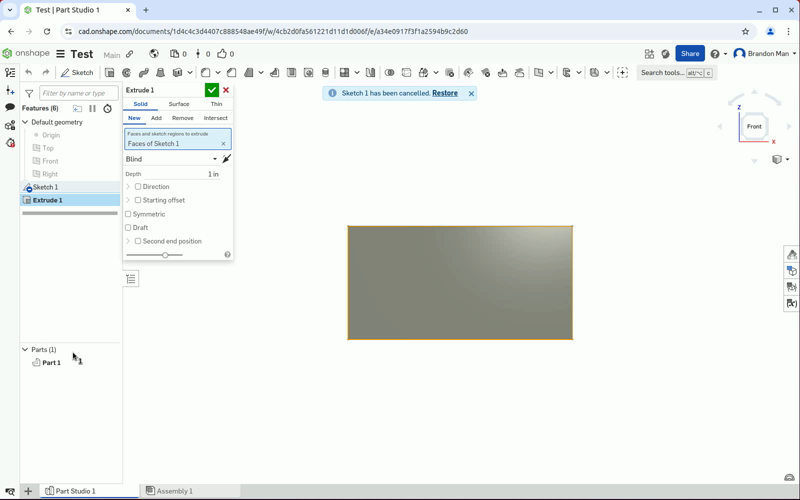
mouse_move(143, 106)
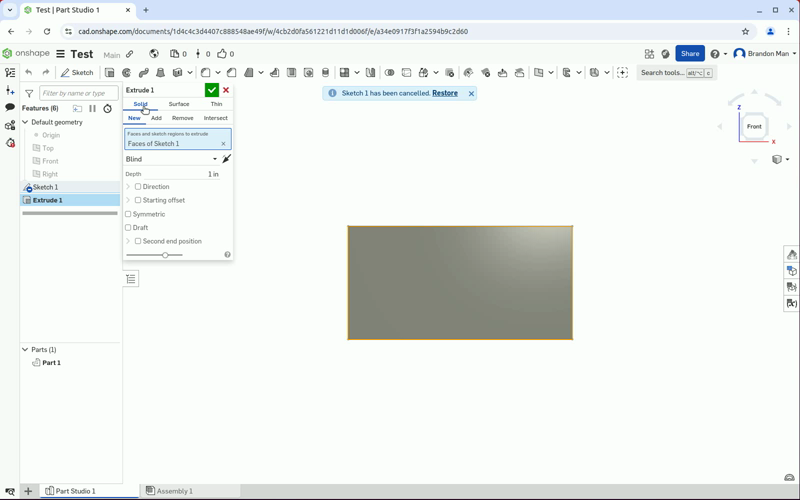
click(143, 106)
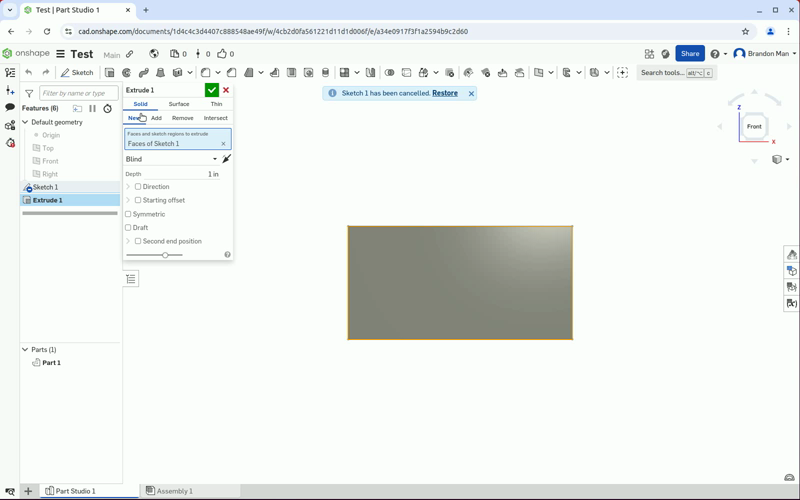
mouse_move(137, 120)
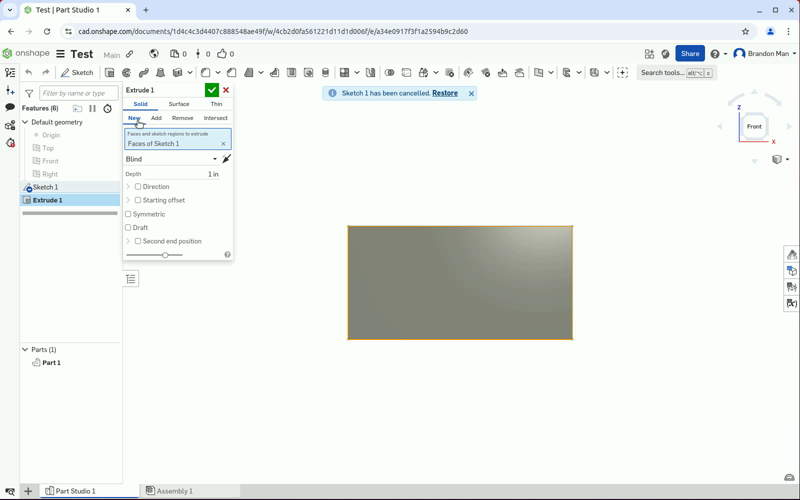
click(137, 120)
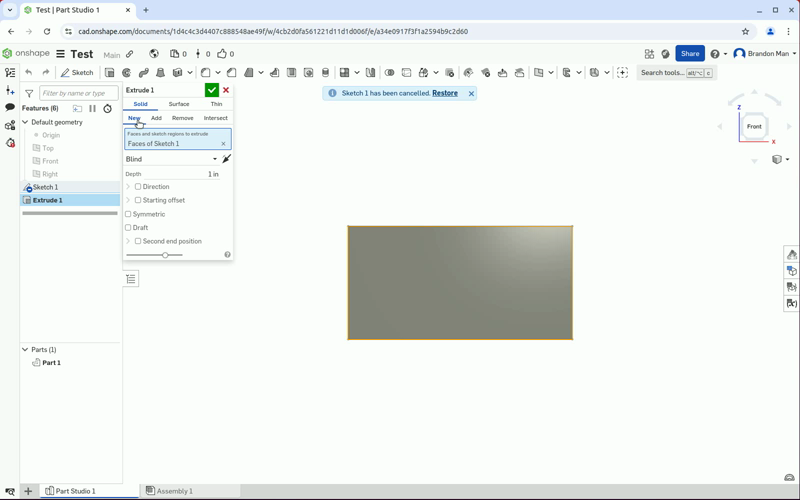
key(tab, 4)
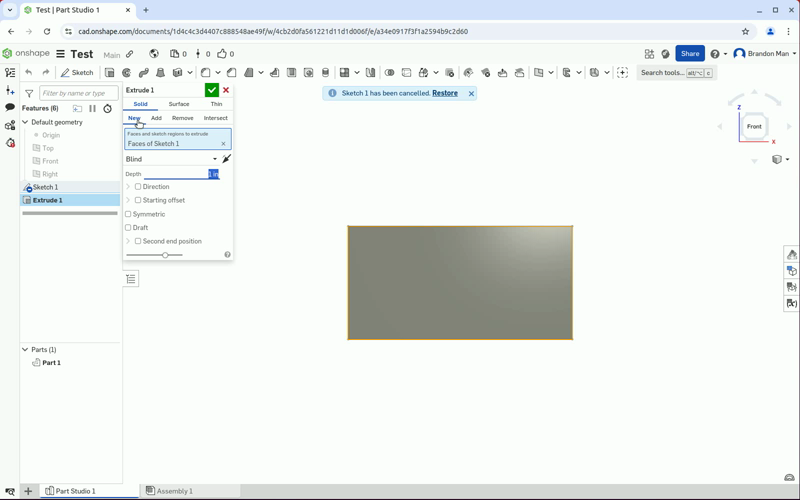
text(23.108)
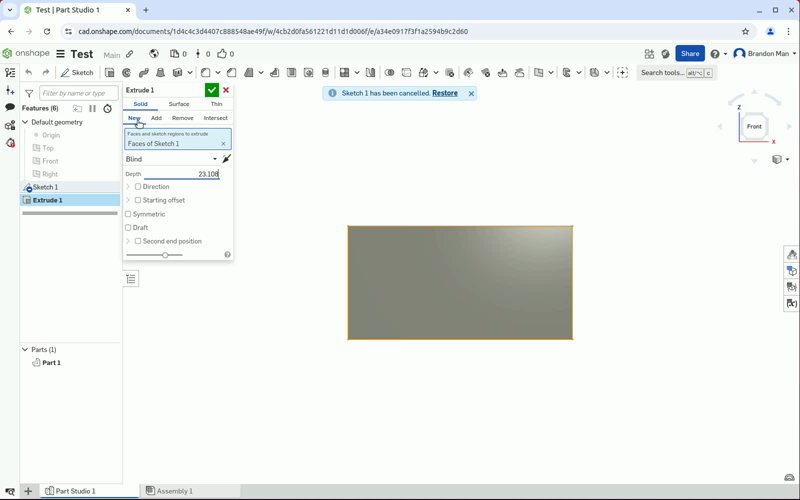
key(enter)
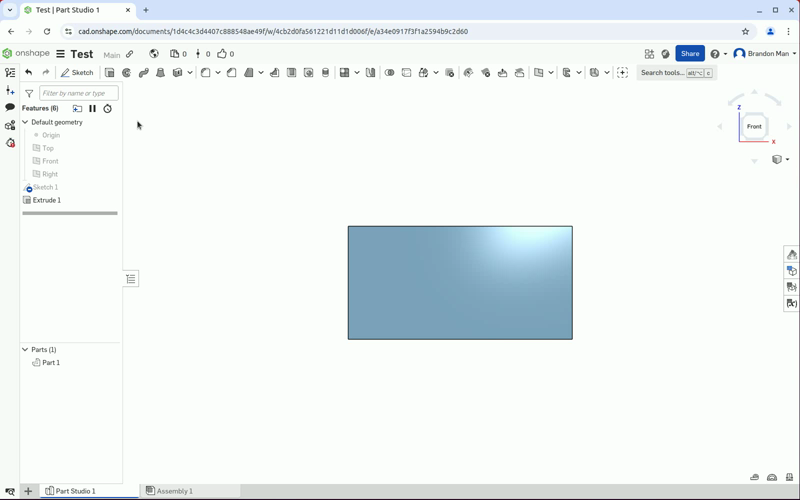
key(shift+h)
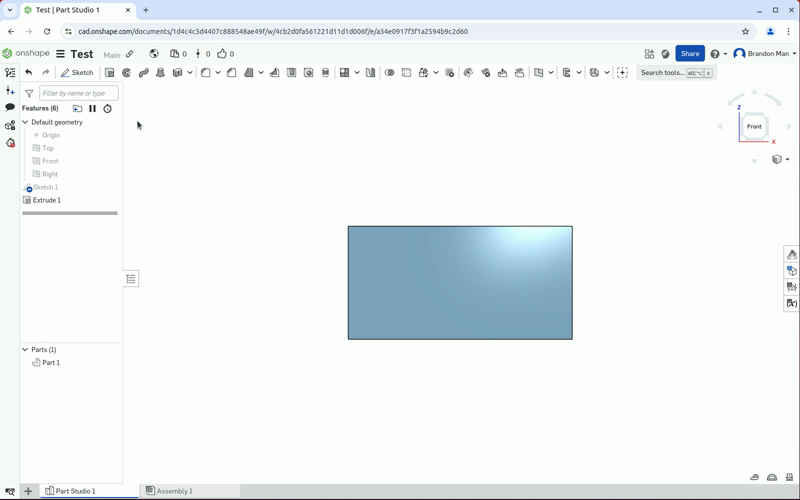
key(shift+h)
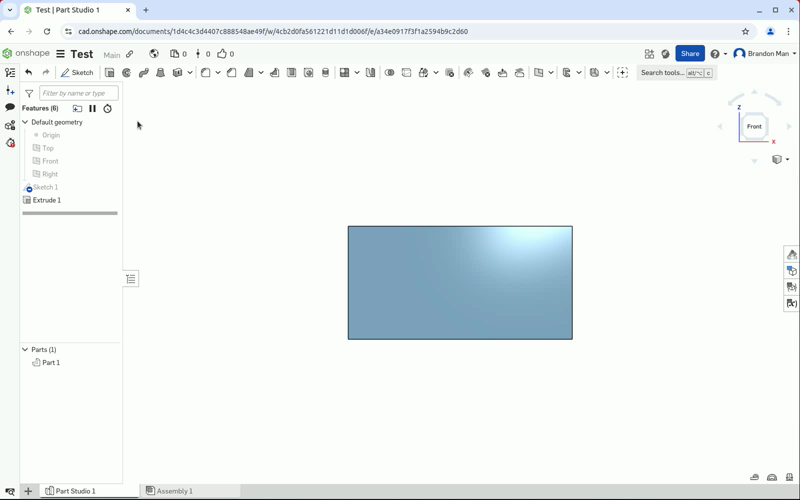
mouse_move(73, 189)
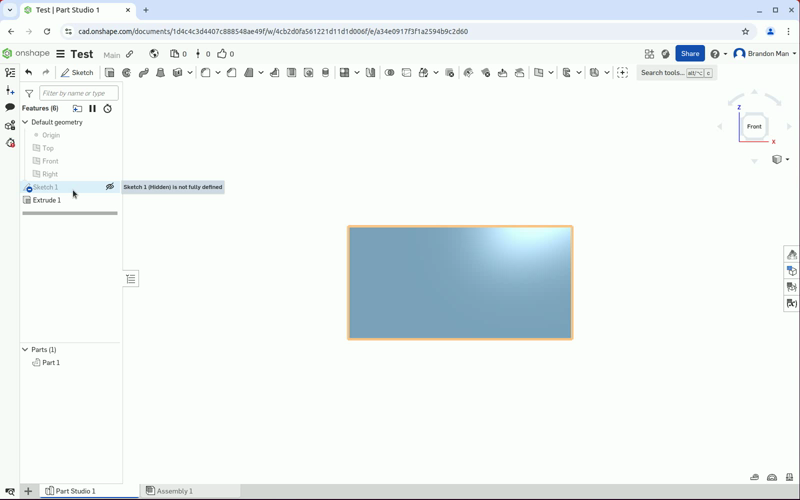
click(73, 189)
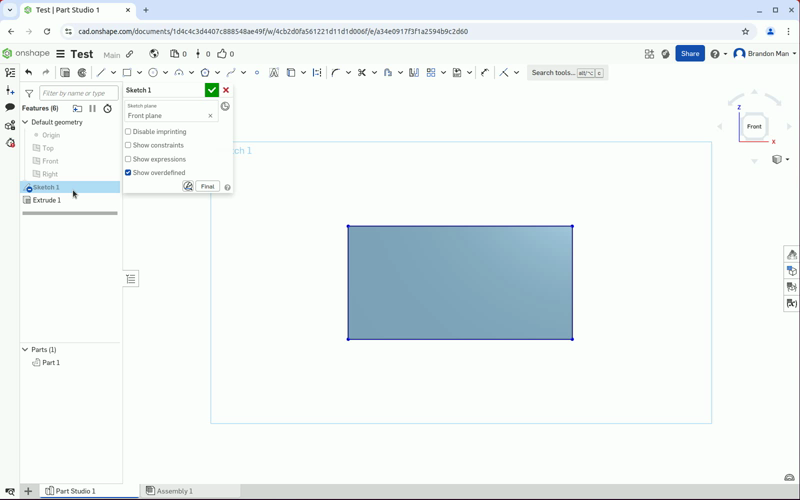
mouse_move(229, 92)
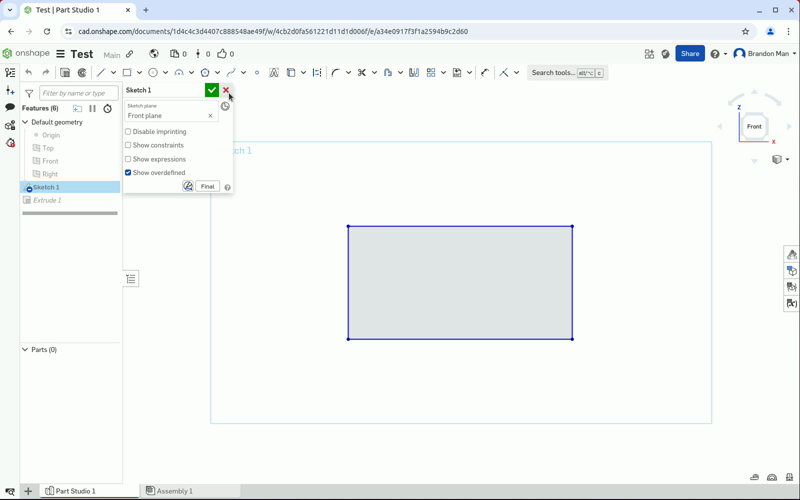
click(229, 92)
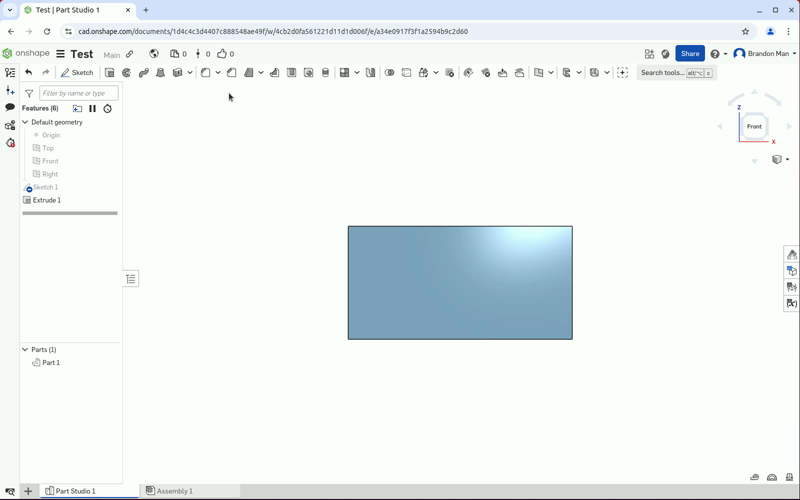
mouse_move(541, 75)
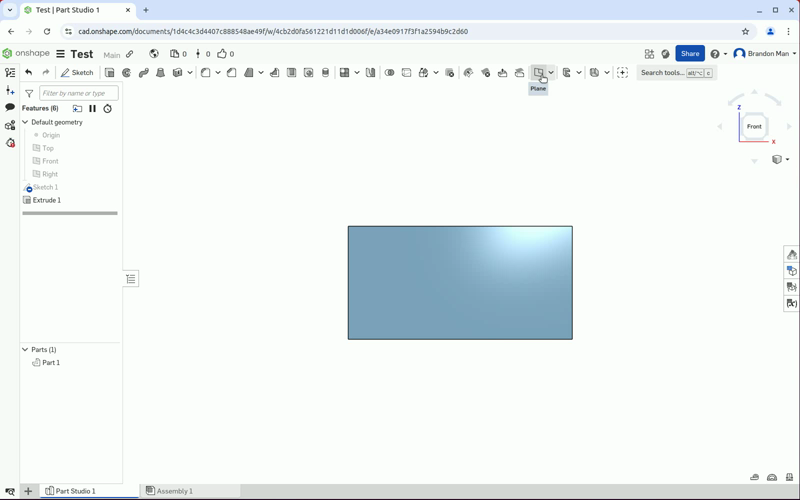
click(541, 75)
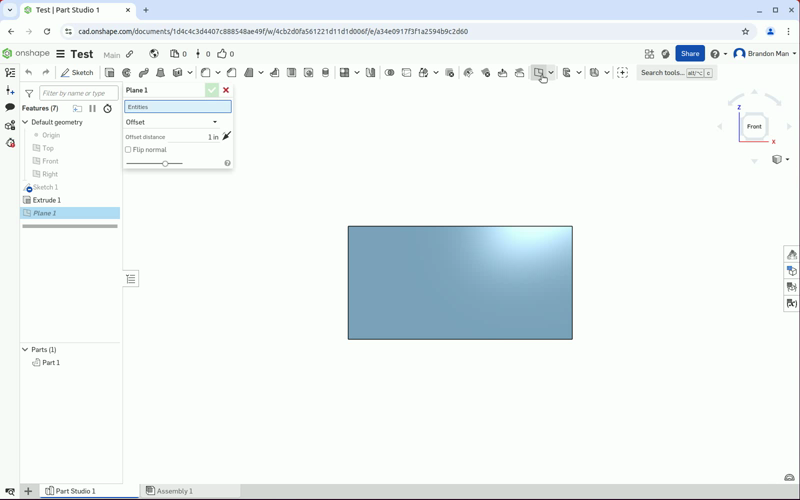
mouse_move(73, 163)
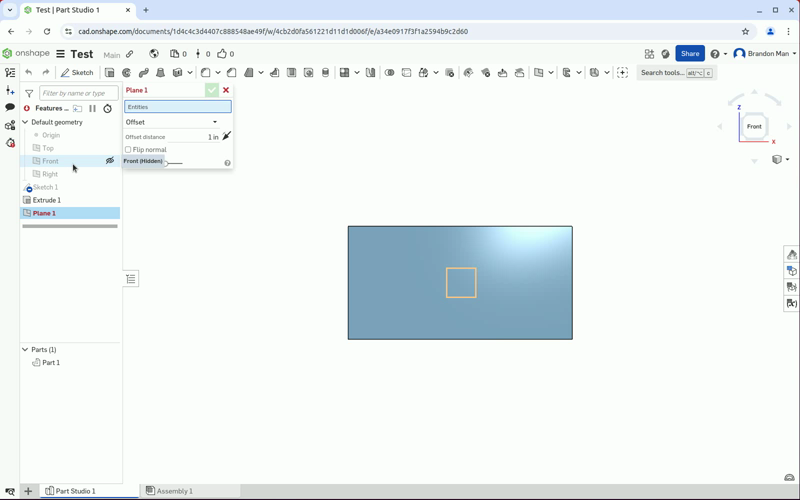
click(73, 163)
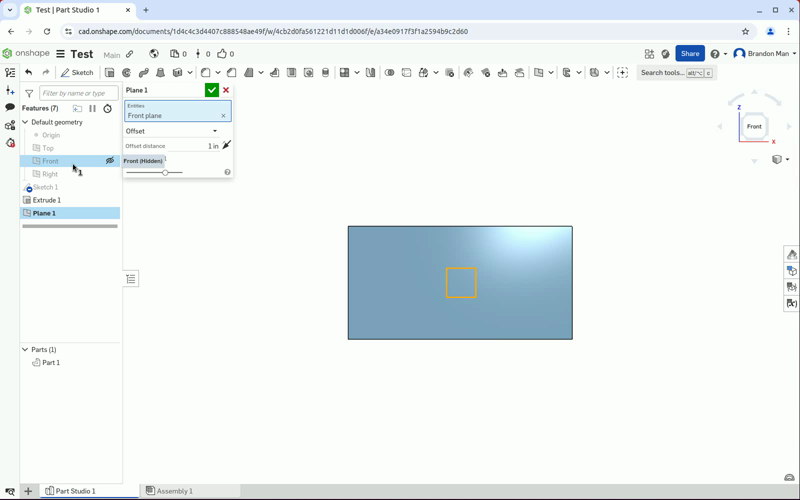
key(tab, 2)
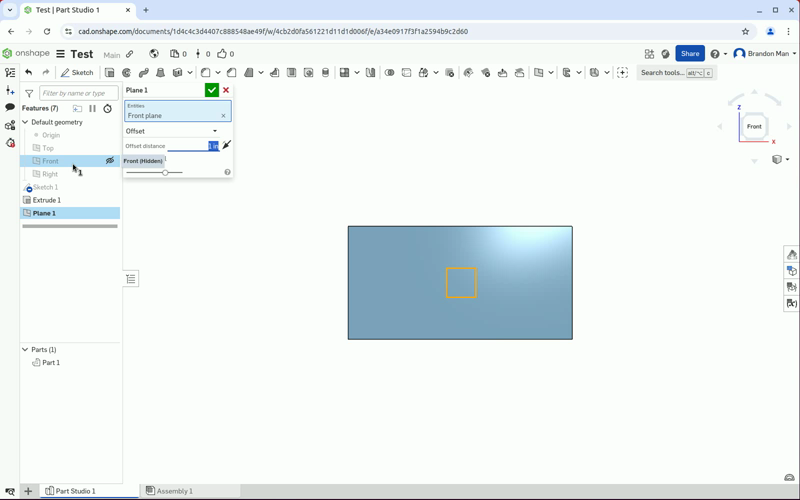
text(23.108)
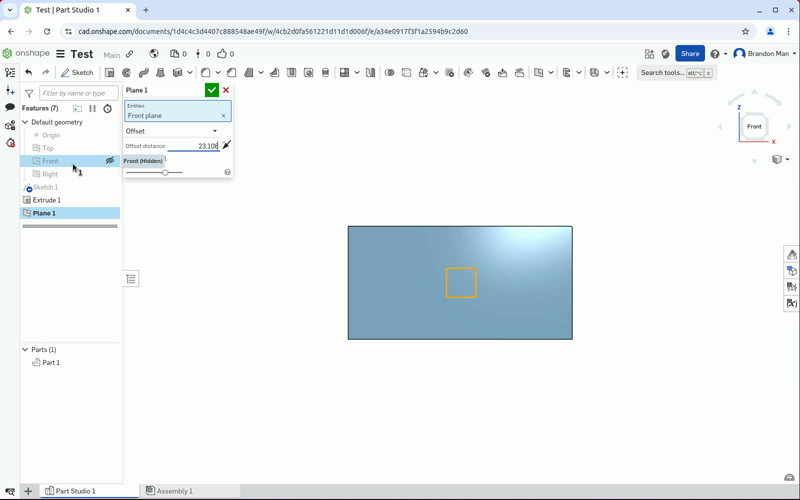
key(enter, 2)
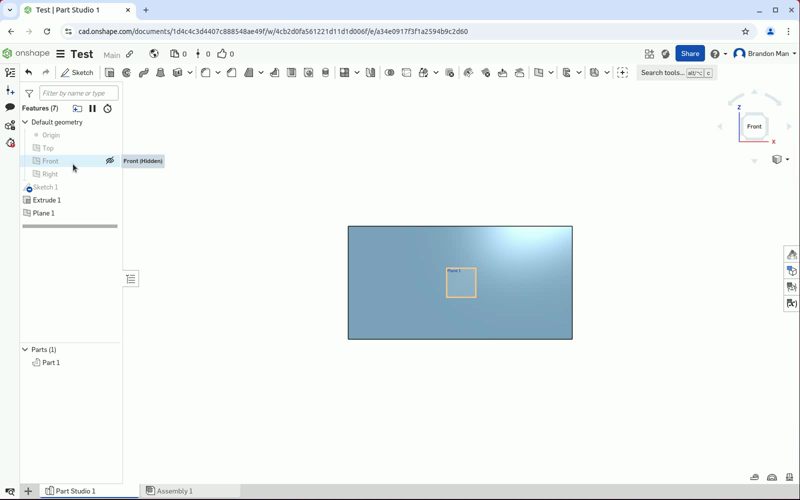
key(shift+s)
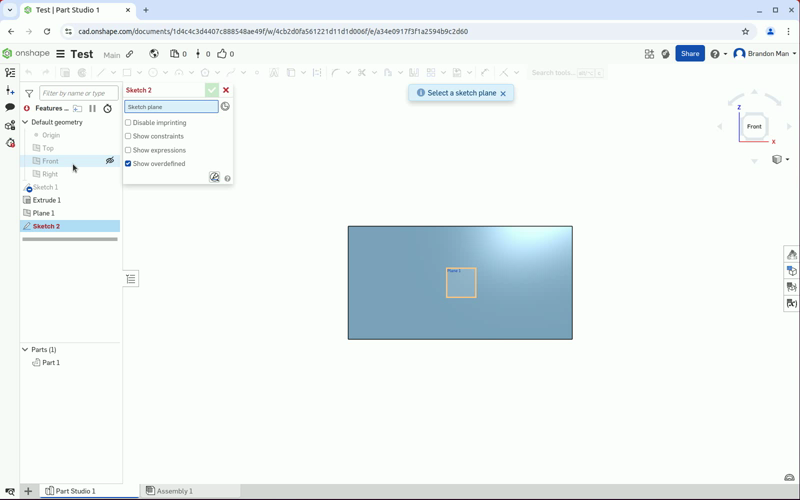
mouse_move(73, 215)
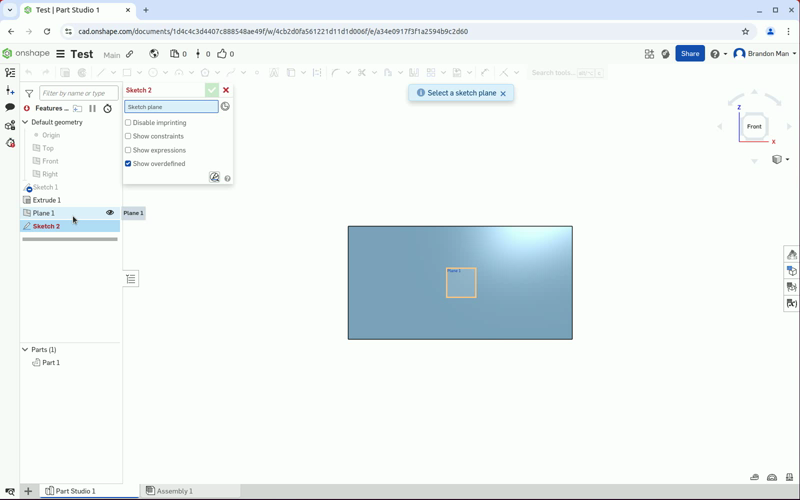
click(73, 215)
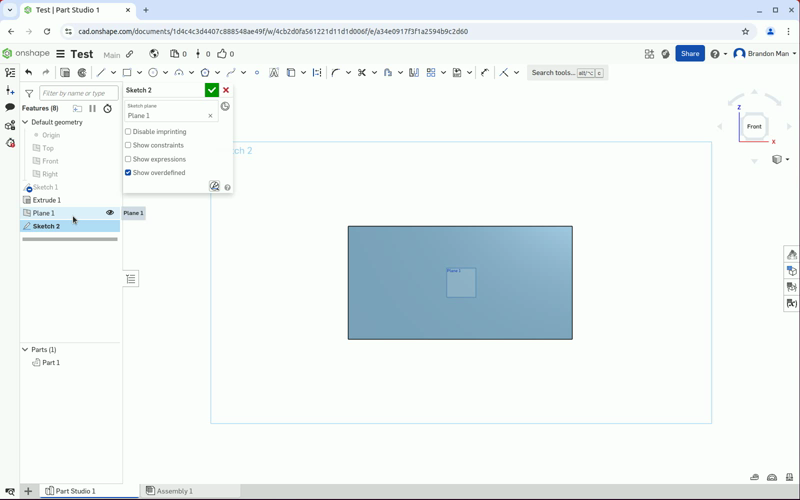
mouse_move(73, 352)
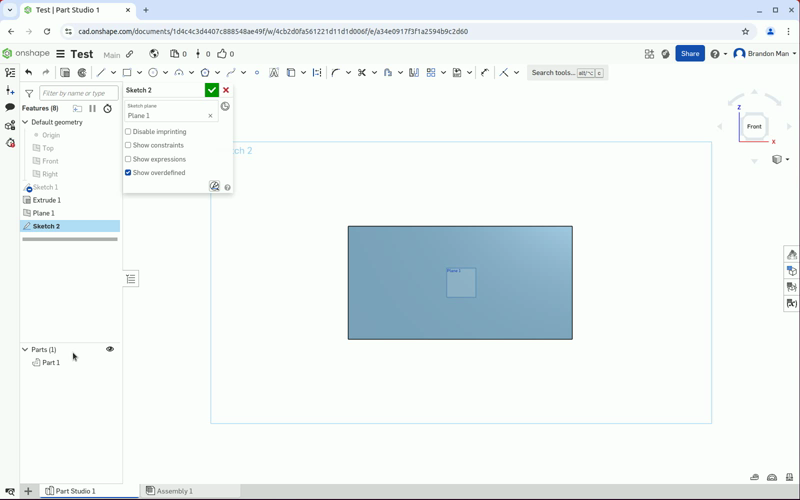
key(y)
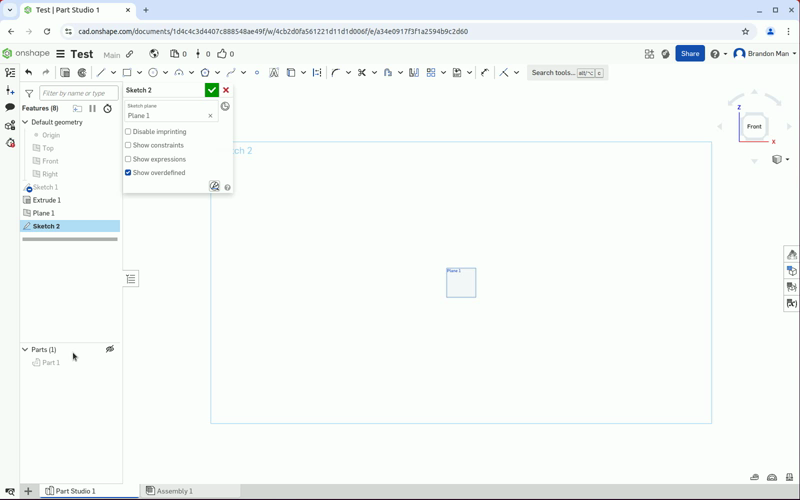
key(l)
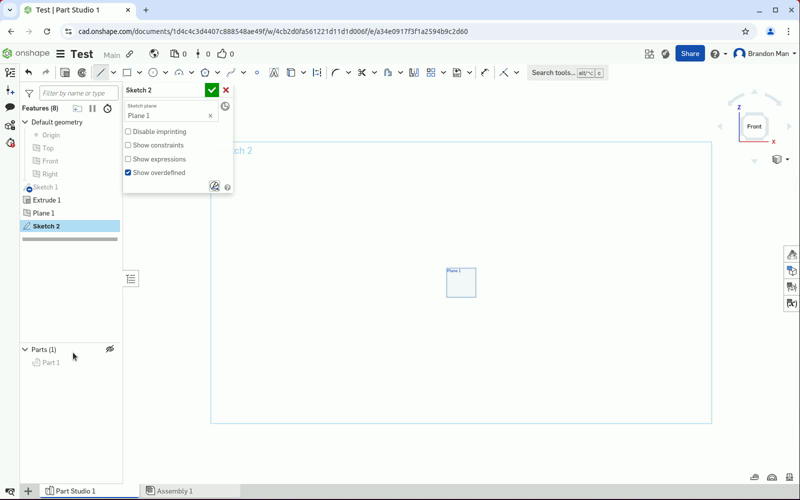
key_down(shift)
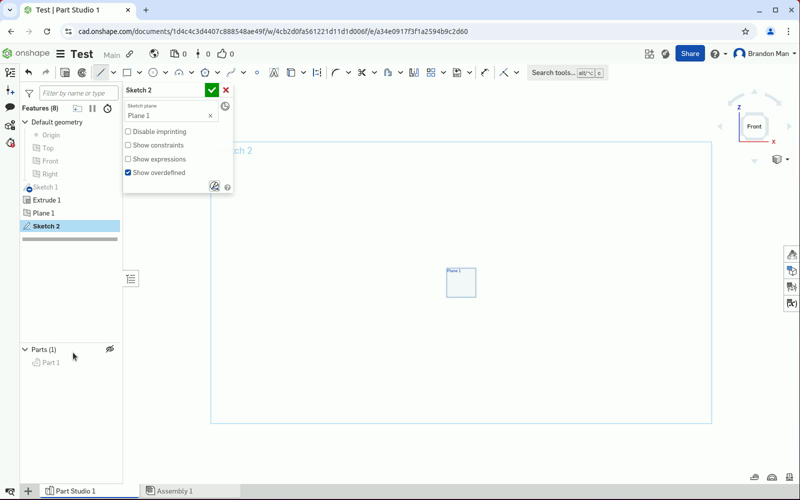
mouse_move(529, 261)
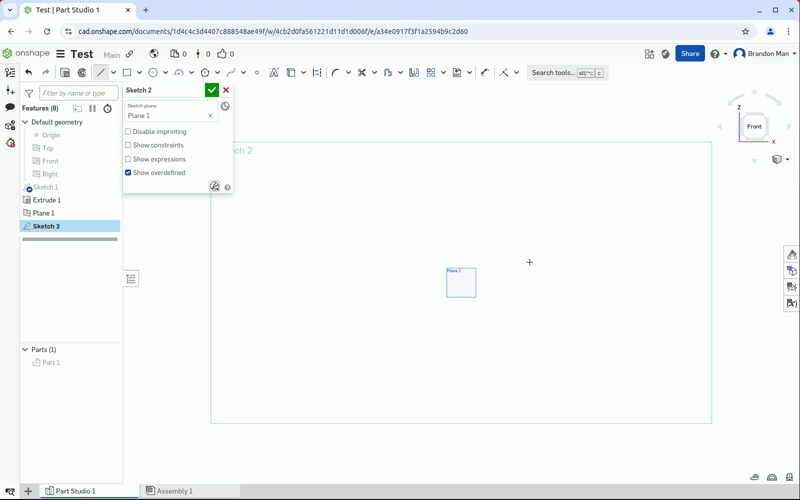
click(529, 261)
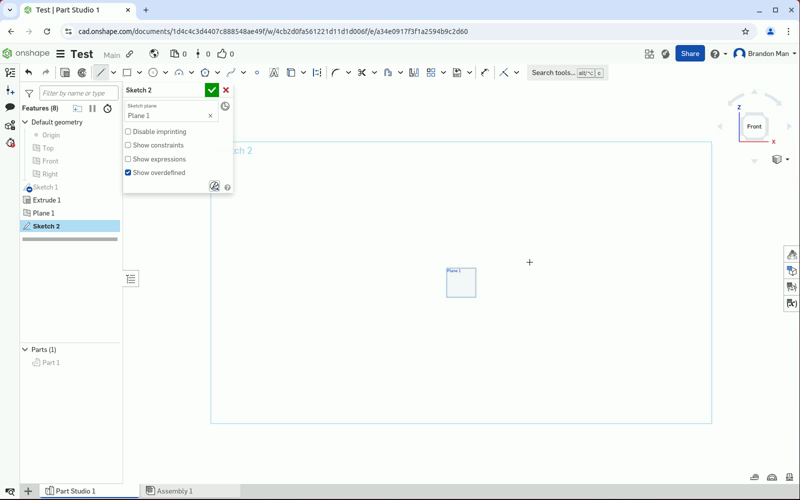
key_up(shift)
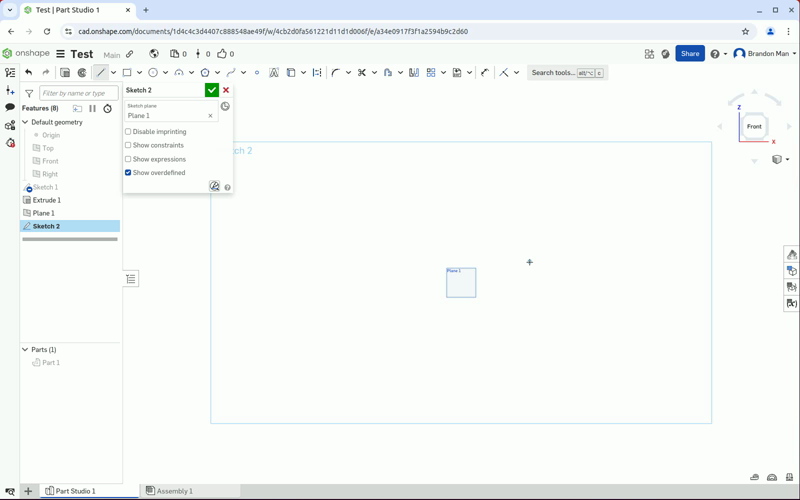
key_down(shift)
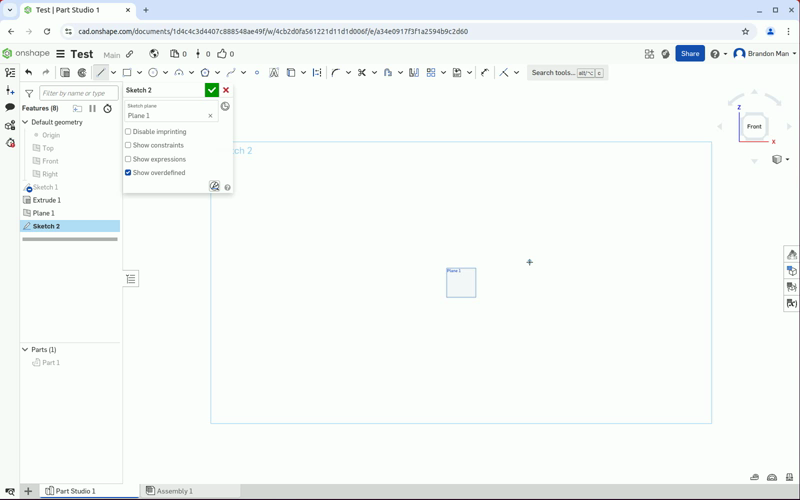
mouse_move(559, 261)
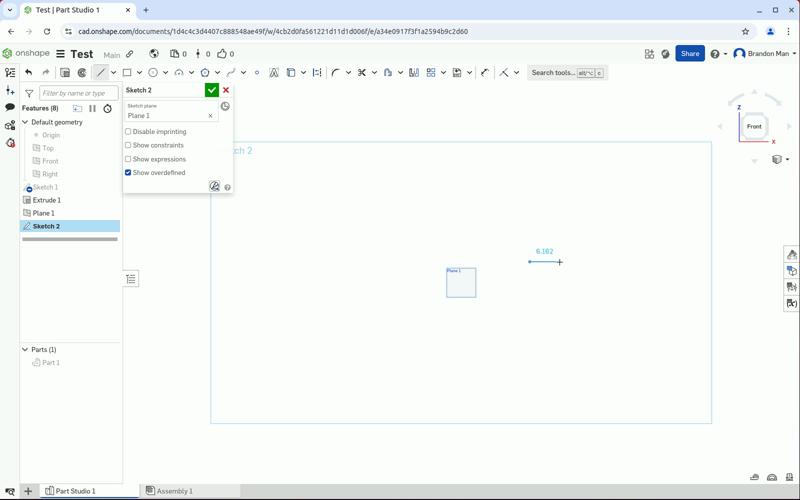
mouse_move(568, 261)
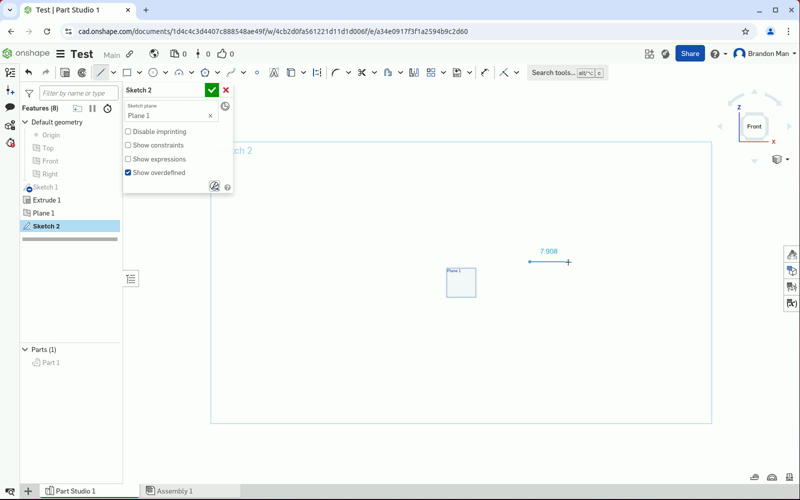
click(568, 261)
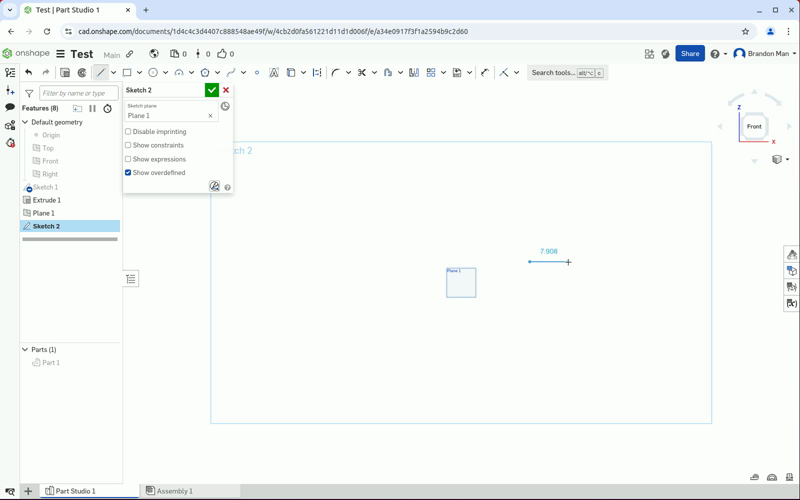
key_up(shift)
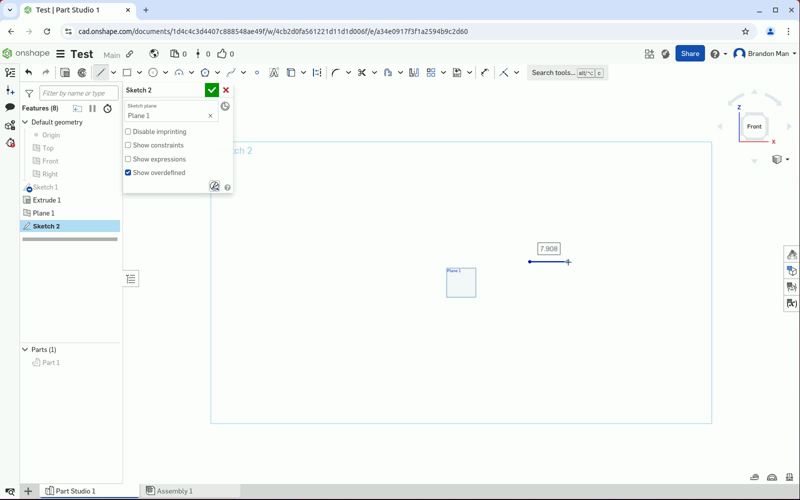
key_down(shift)
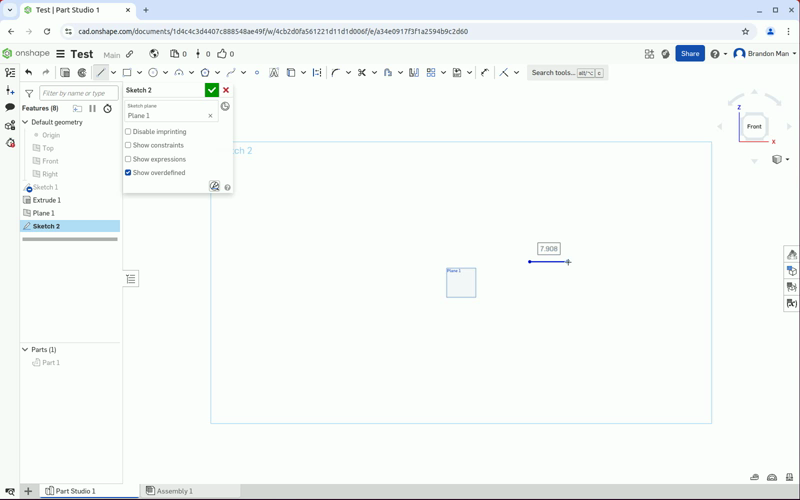
mouse_move(589, 261)
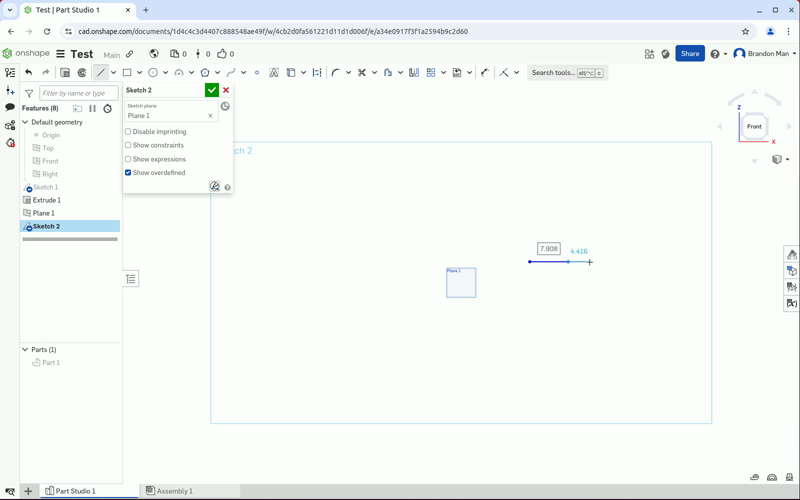
mouse_move(568, 242)
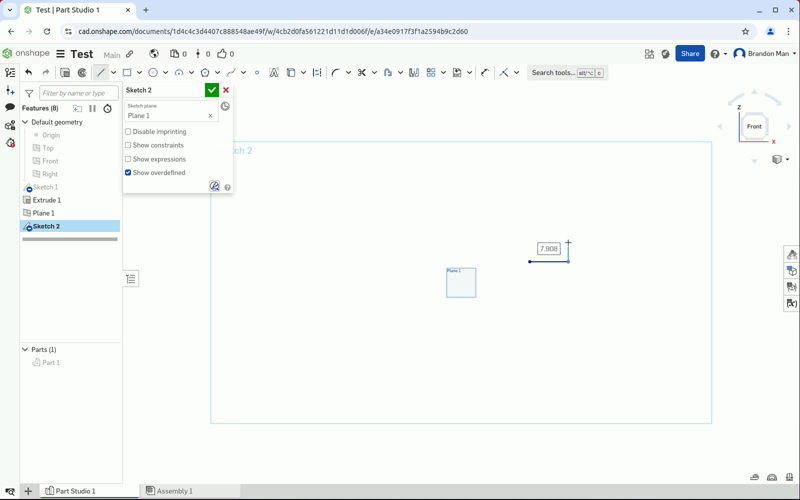
click(568, 242)
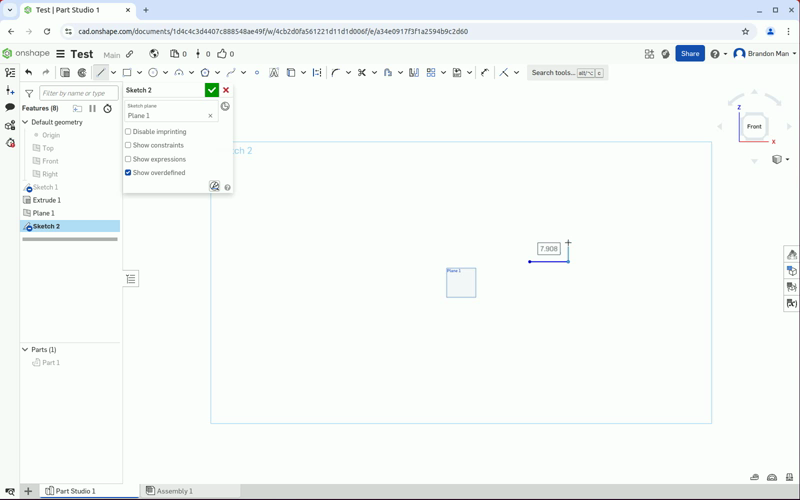
key_up(shift)
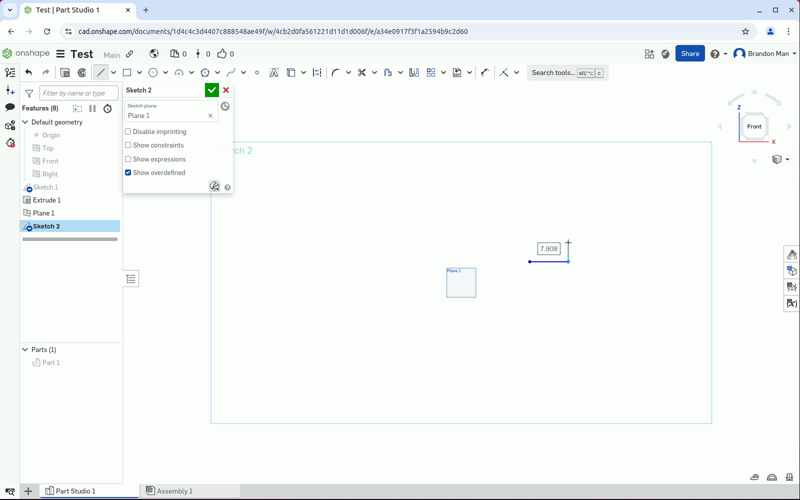
key_down(shift)
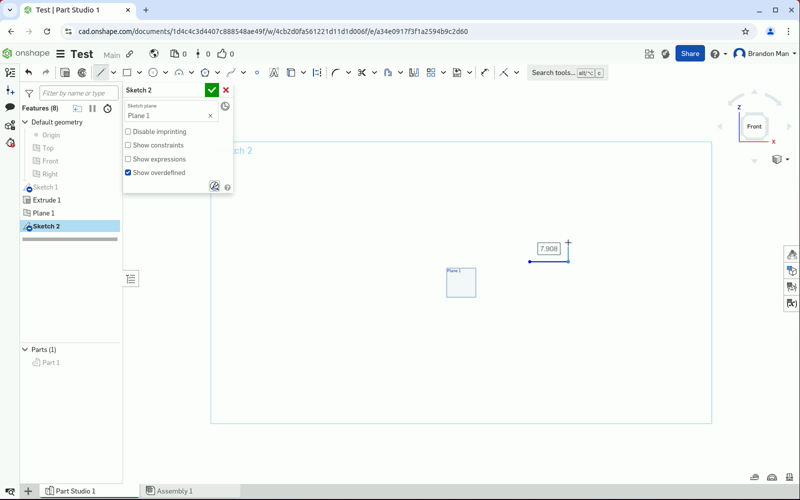
mouse_move(589, 242)
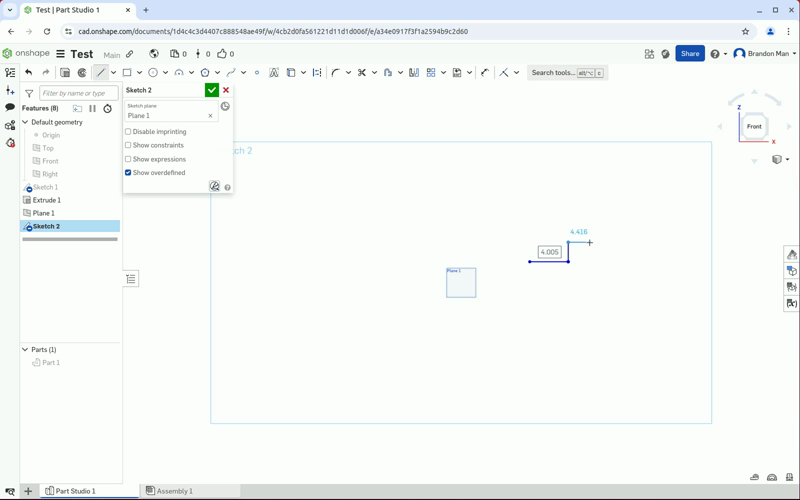
mouse_move(529, 242)
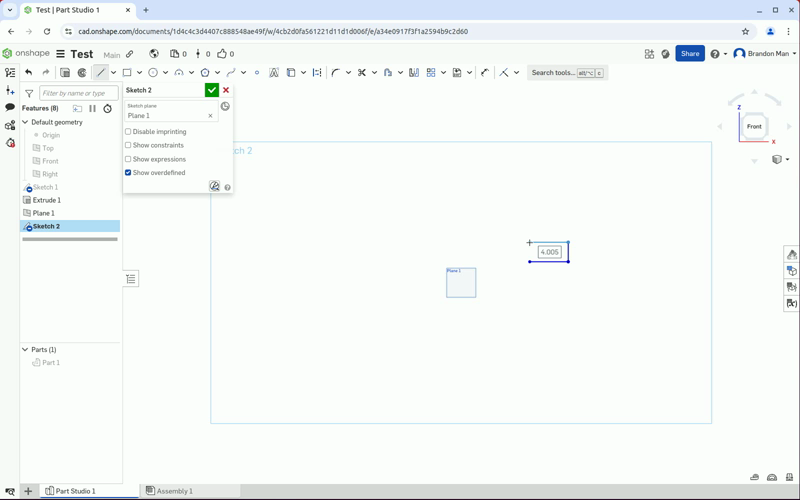
click(529, 242)
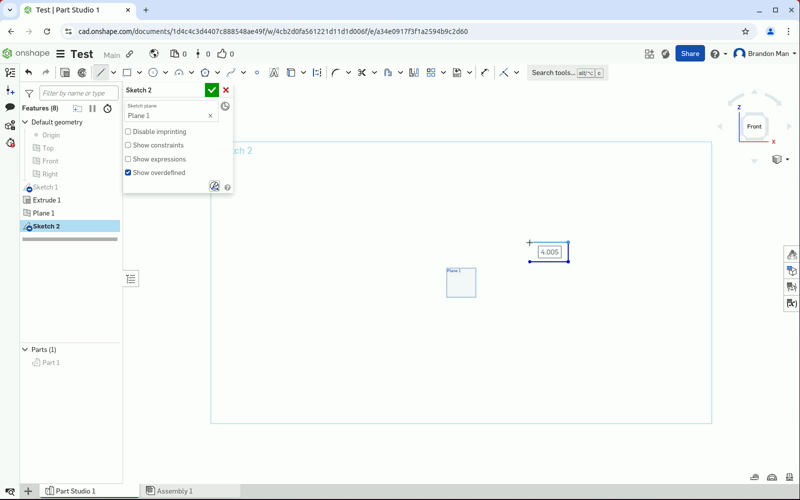
key_up(shift)
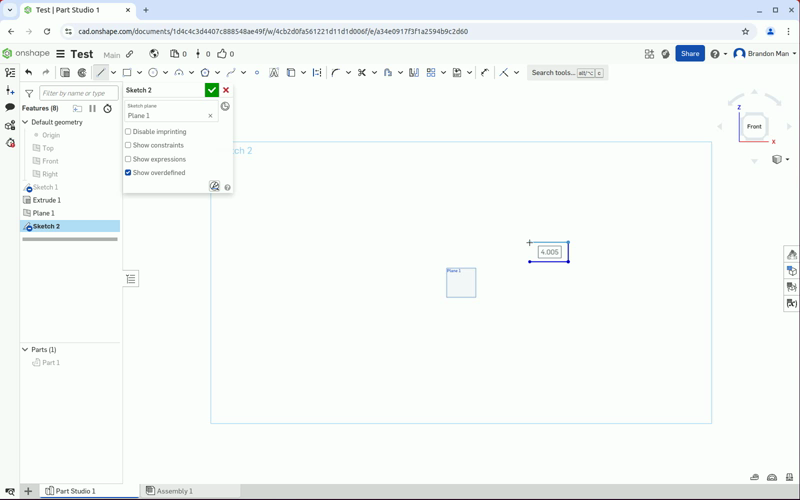
mouse_move(559, 242)
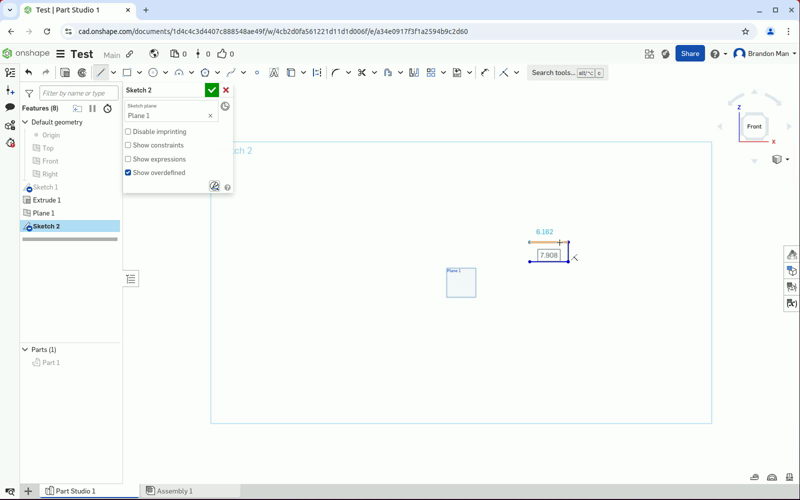
key_down(shift)
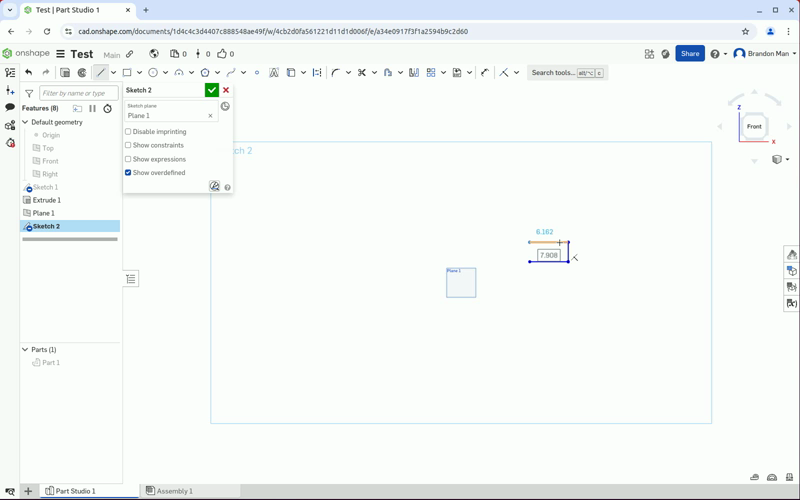
mouse_move(529, 261)
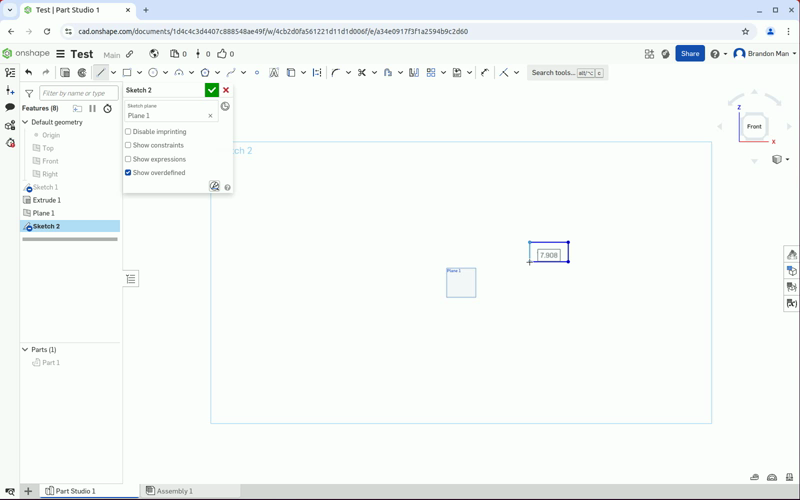
key_up(shift)
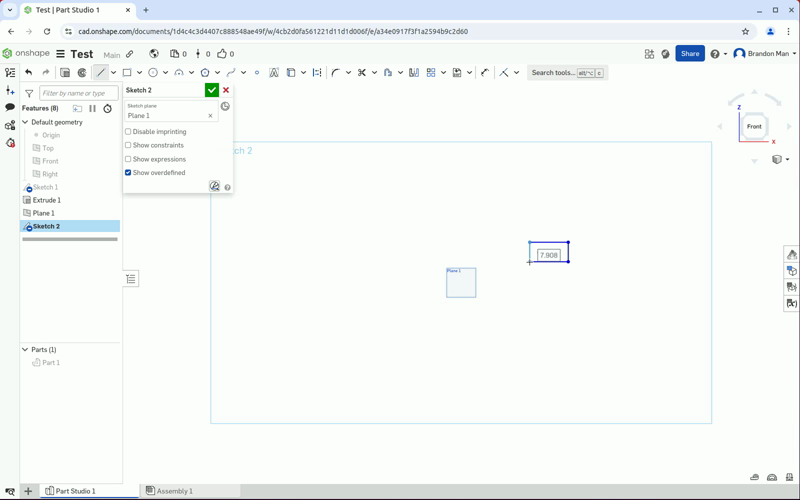
click(529, 261)
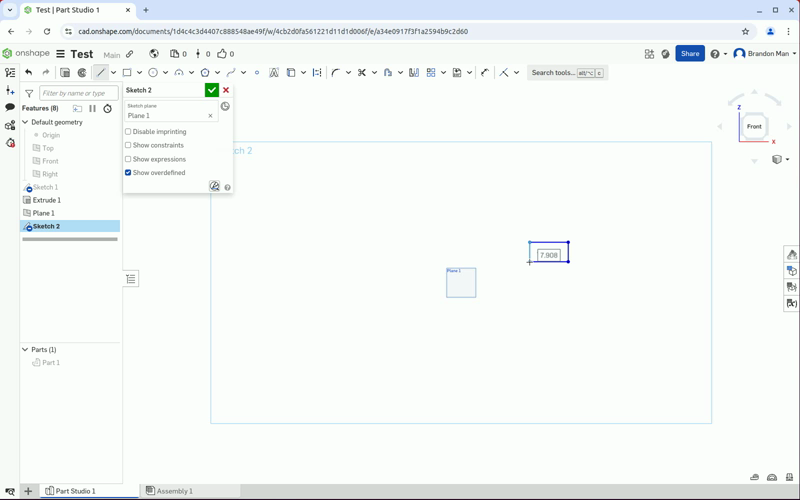
key(esc)
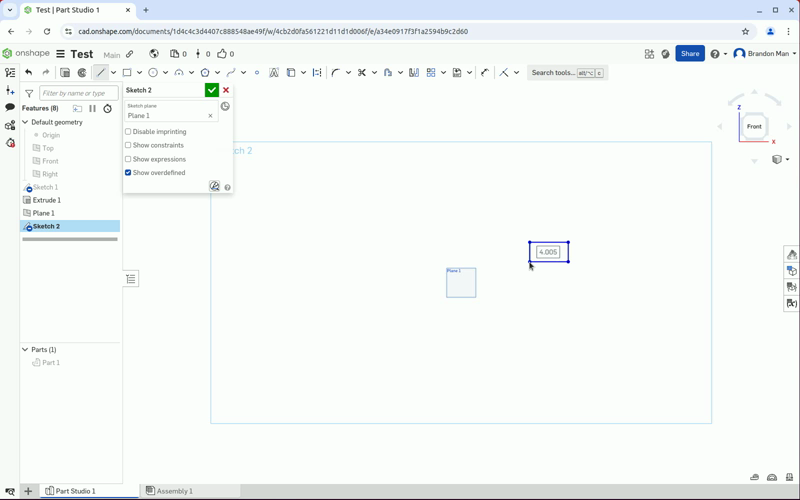
mouse_move(558, 257)
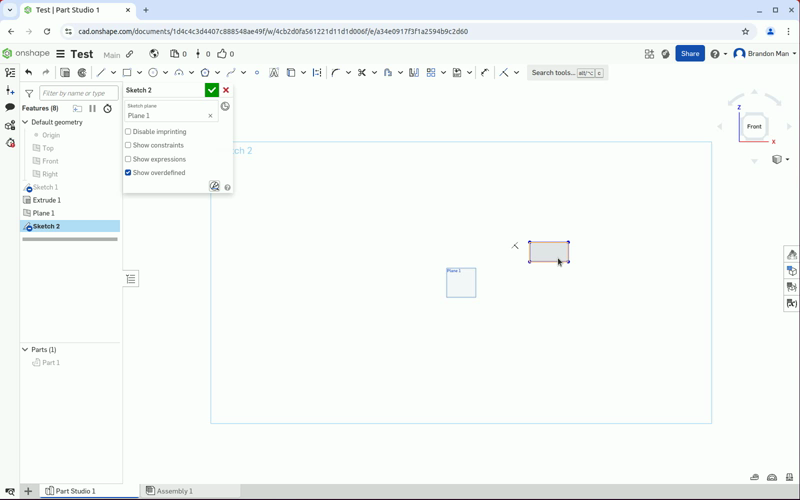
scroll(6)
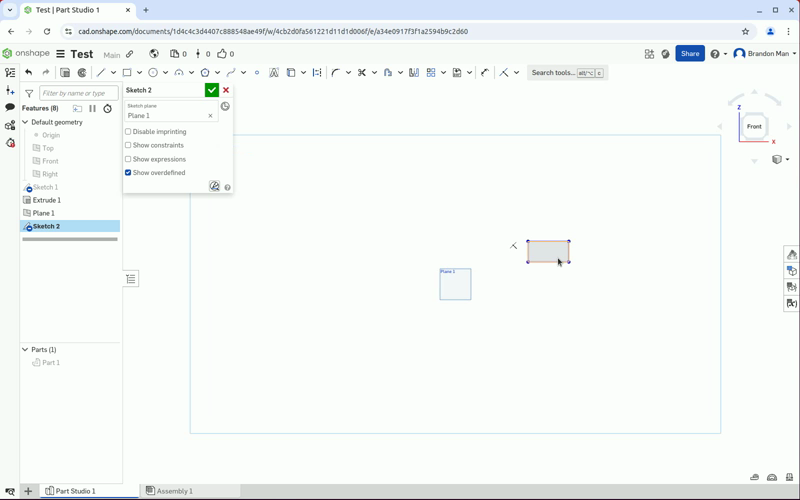
scroll(6)
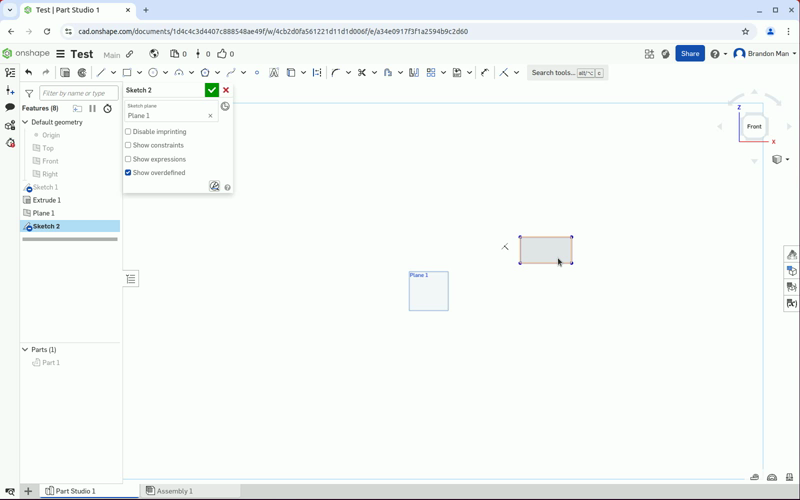
scroll(6)
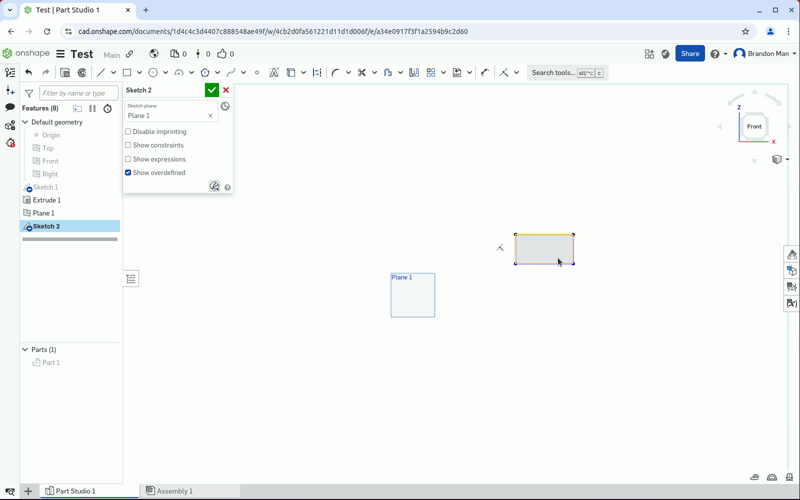
scroll(6)
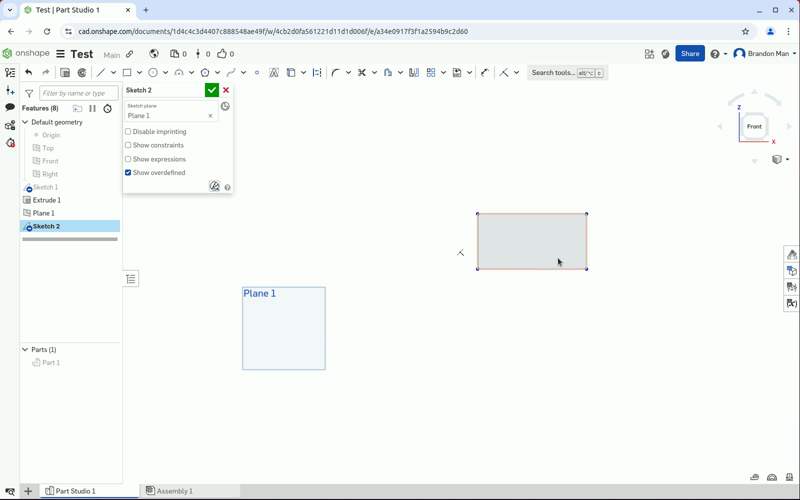
scroll(6)
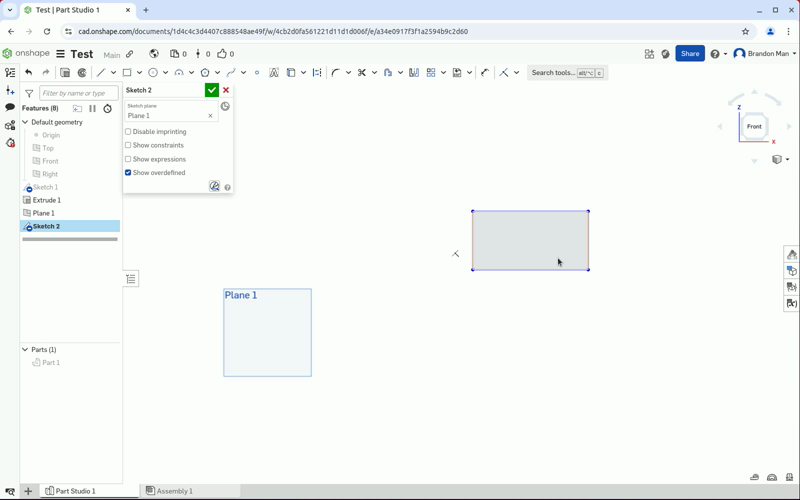
scroll(6)
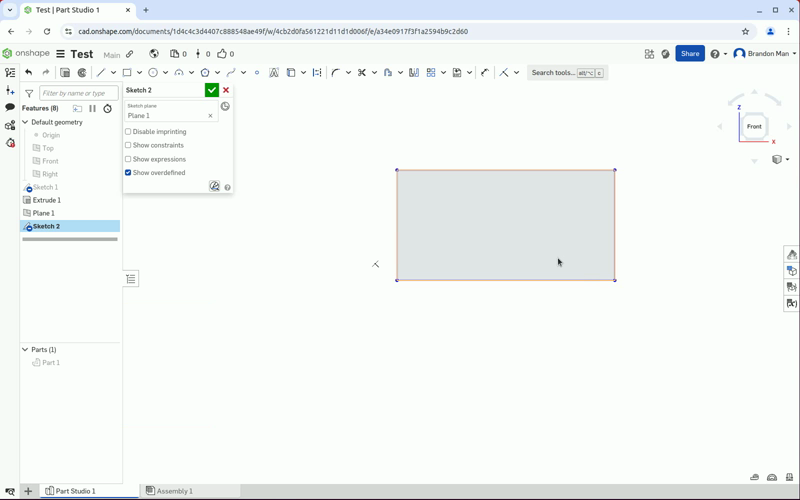
scroll(6)
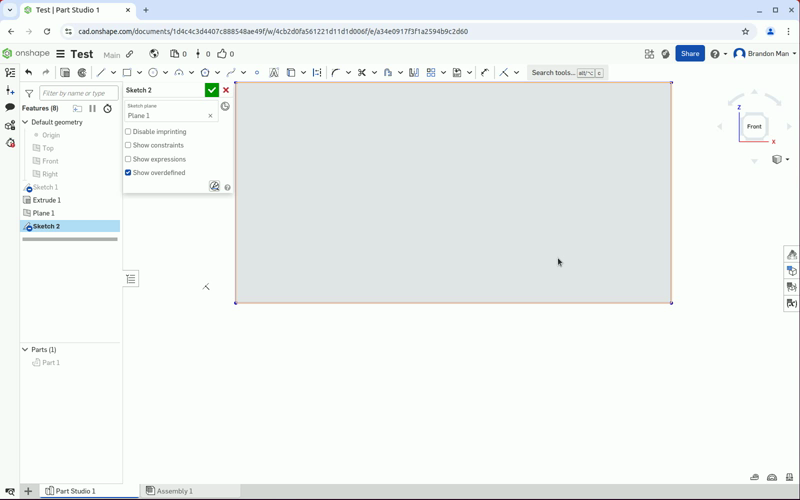
click(558, 257)
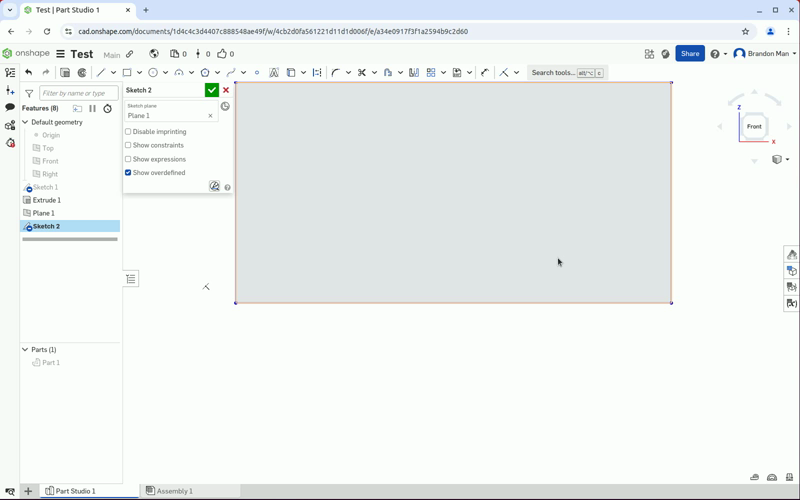
scroll(-6)
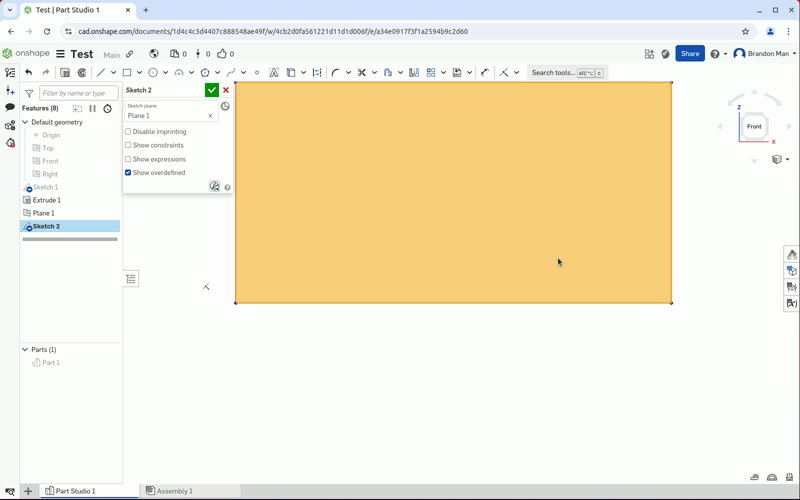
scroll(-6)
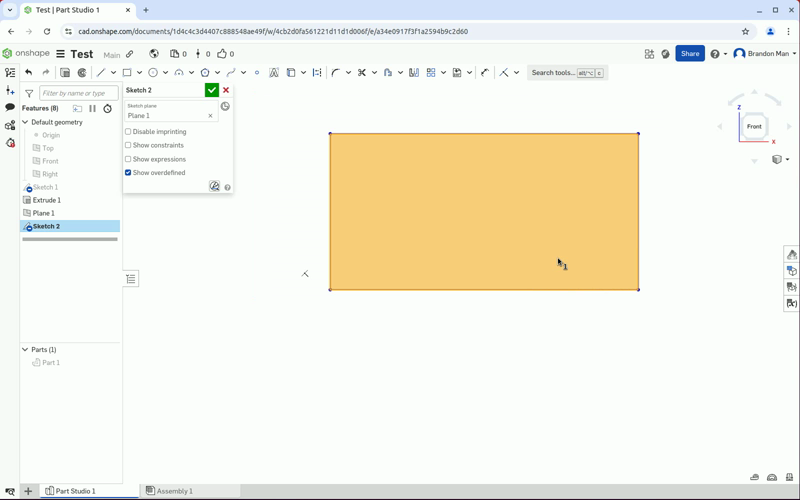
scroll(-6)
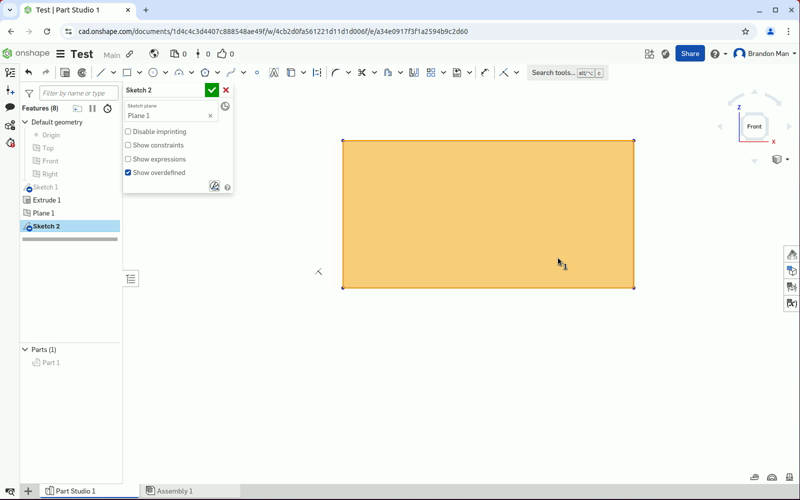
scroll(-6)
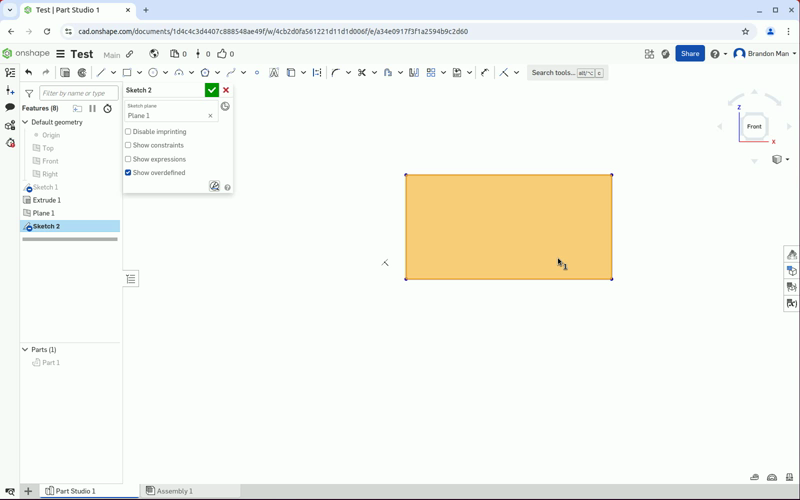
scroll(-6)
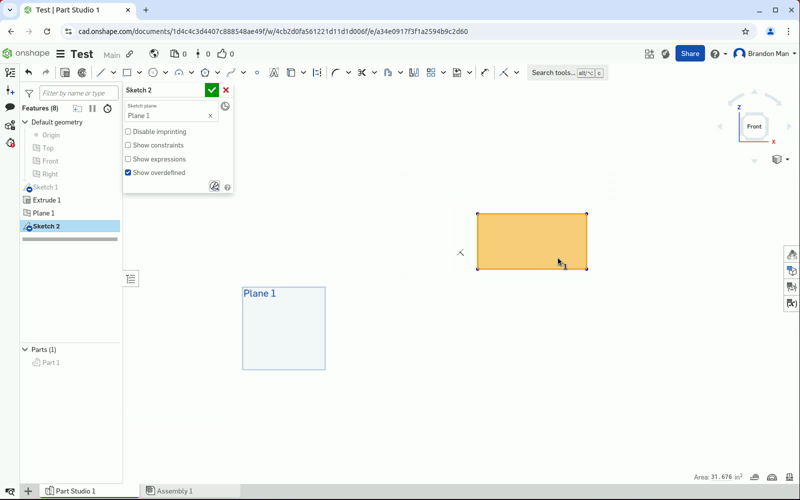
scroll(-6)
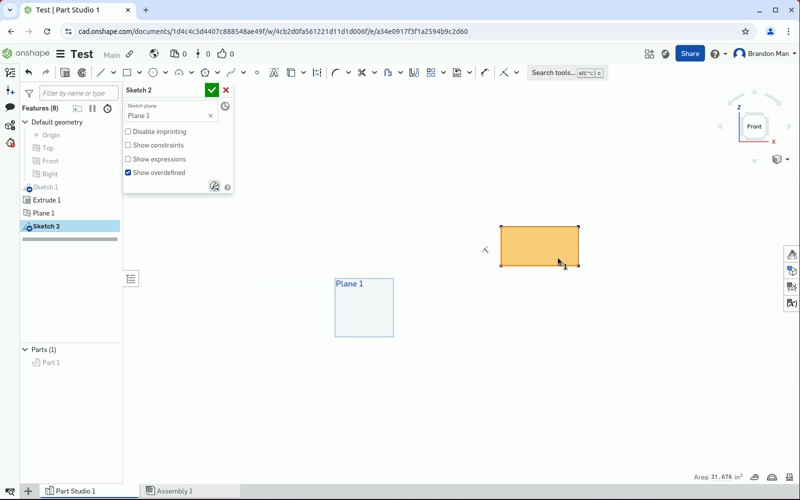
scroll(-6)
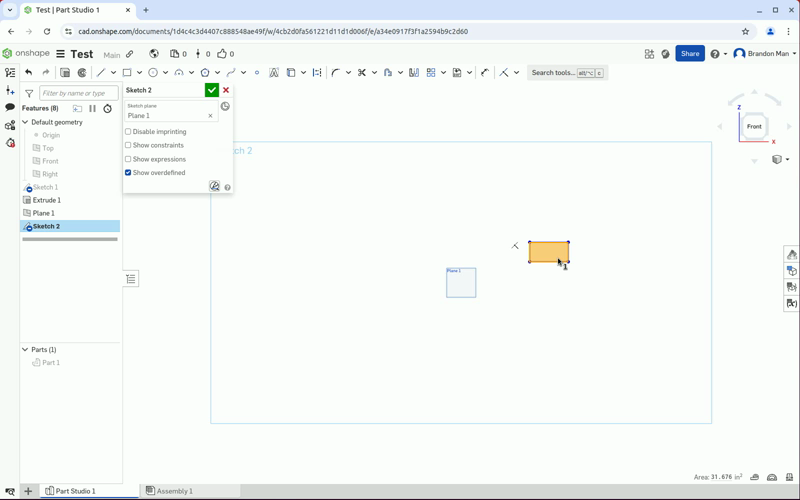
mouse_move(73, 352)
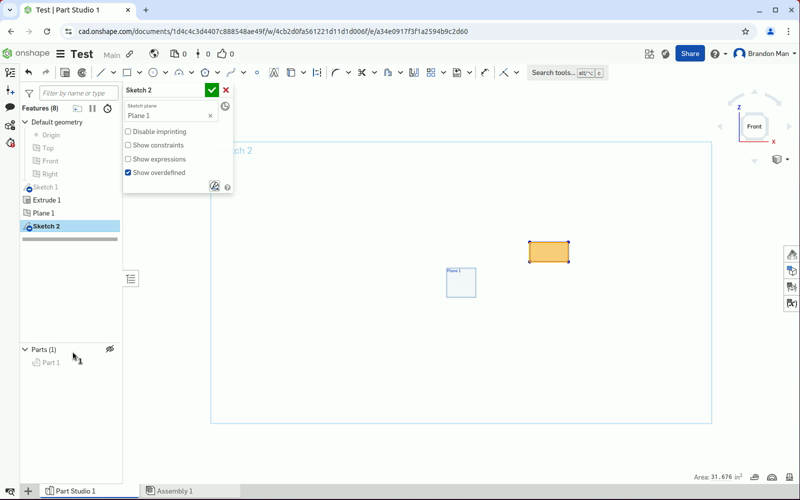
key(shift+y)
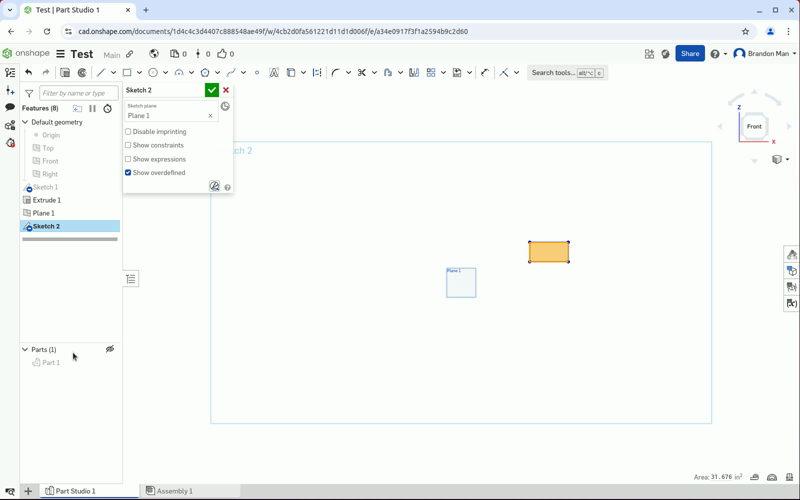
key(shift+e)
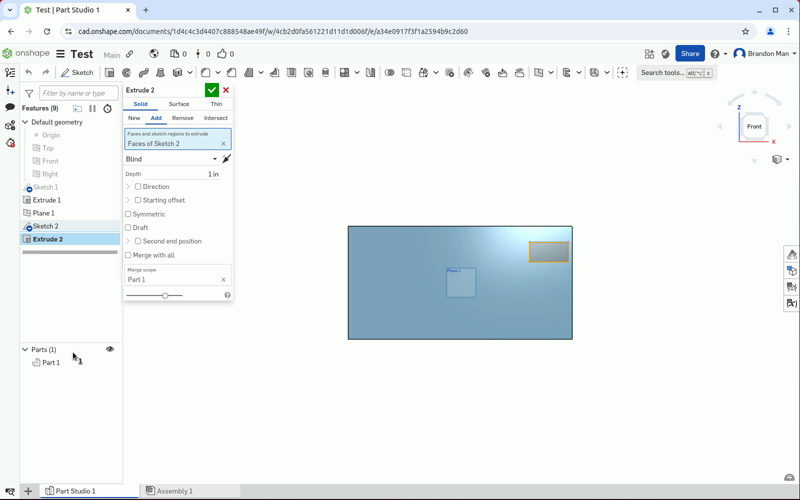
mouse_move(143, 106)
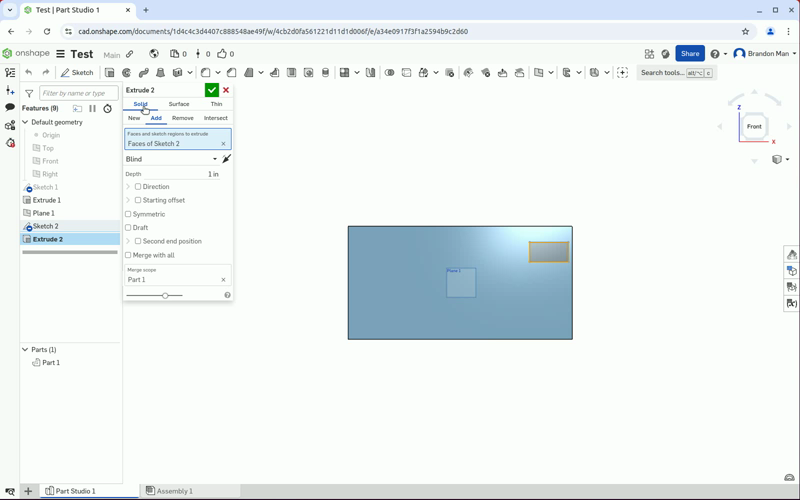
click(143, 106)
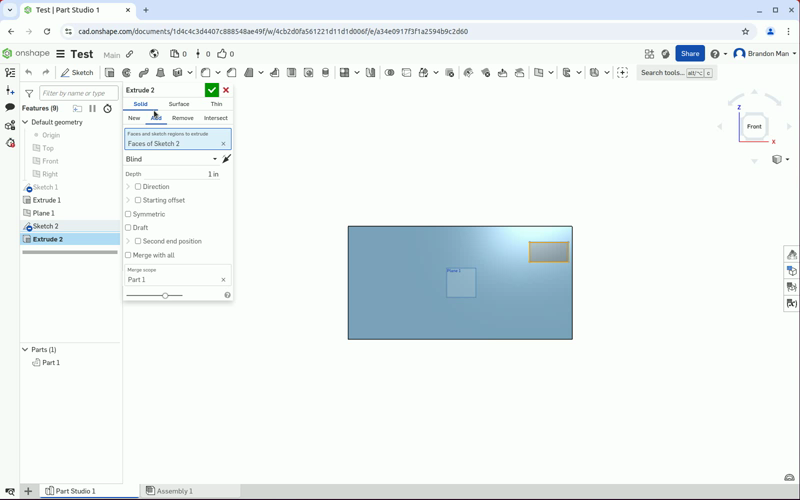
mouse_move(186, 120)
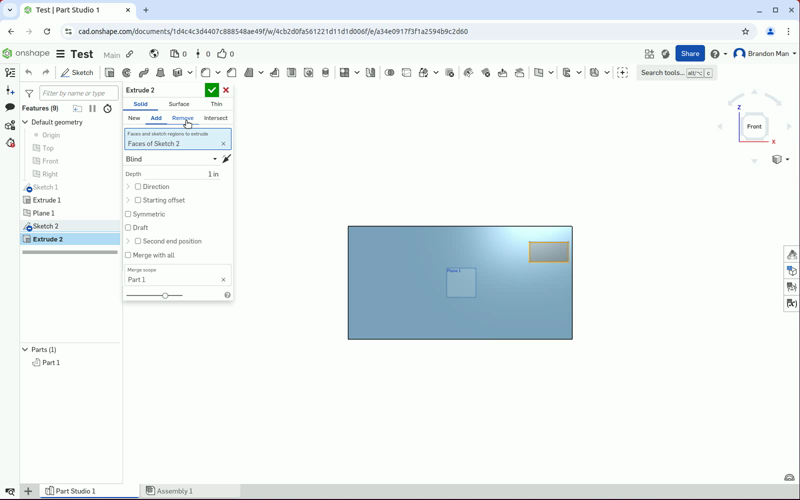
click(186, 120)
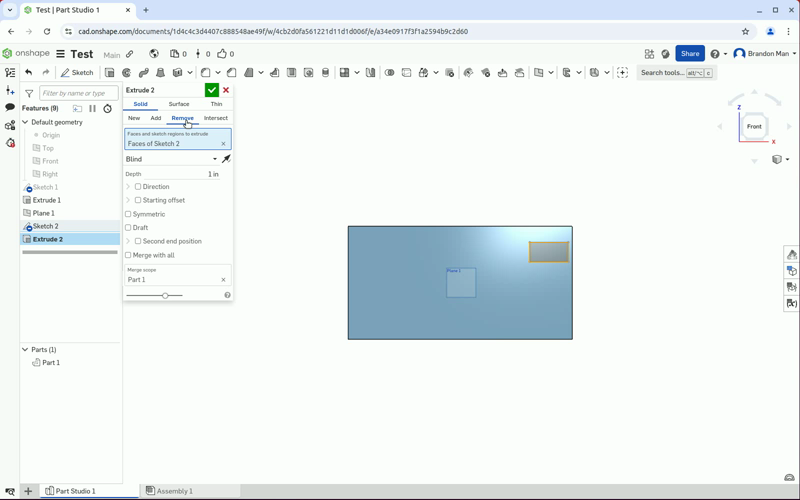
key(tab, 4)
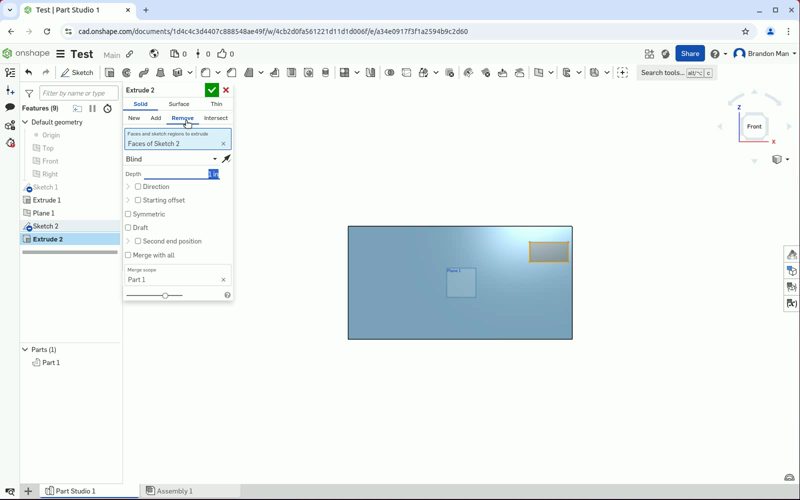
text(23.108)
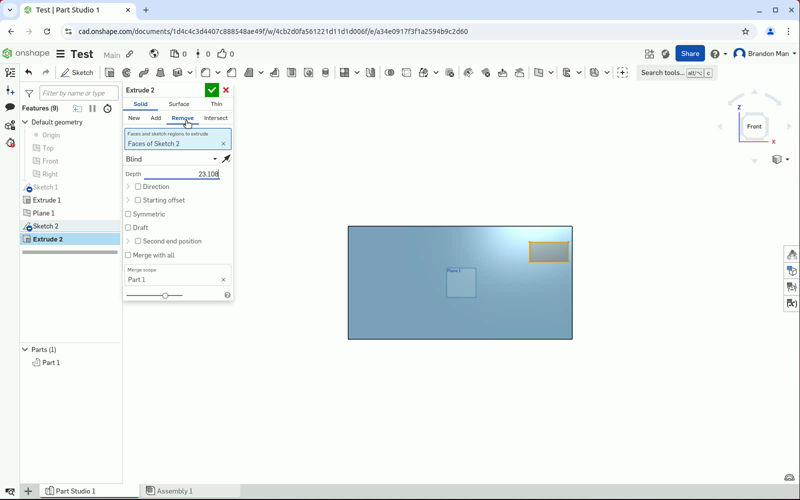
key(tab, 6)
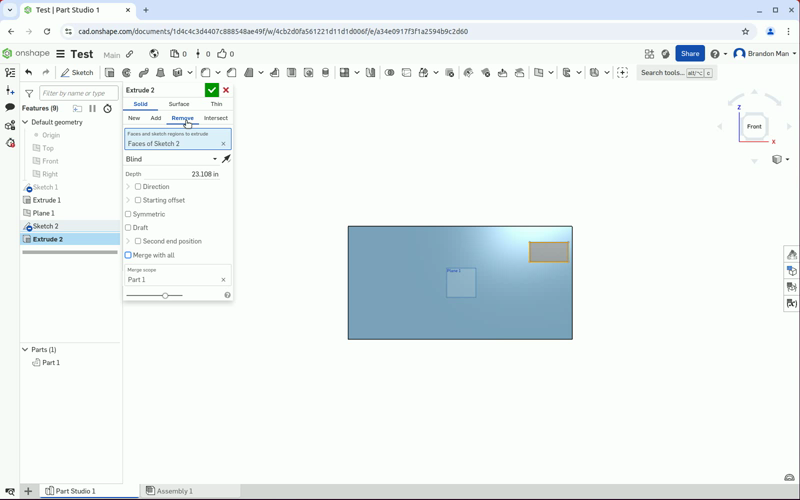
key(space)
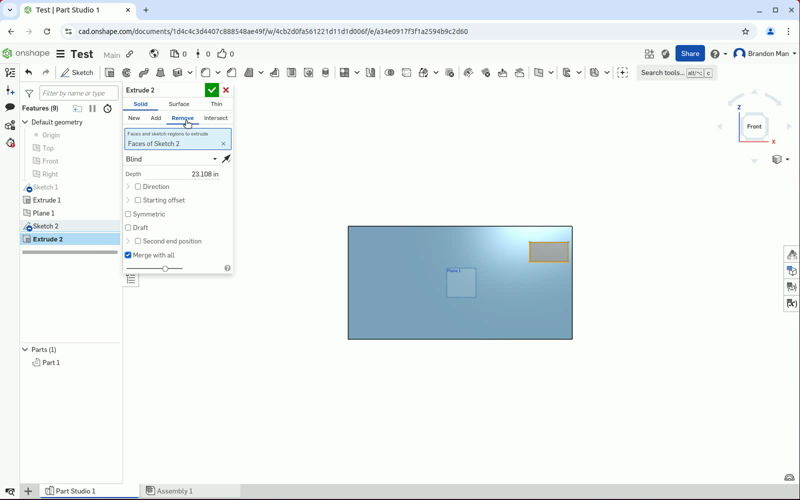
key(enter)
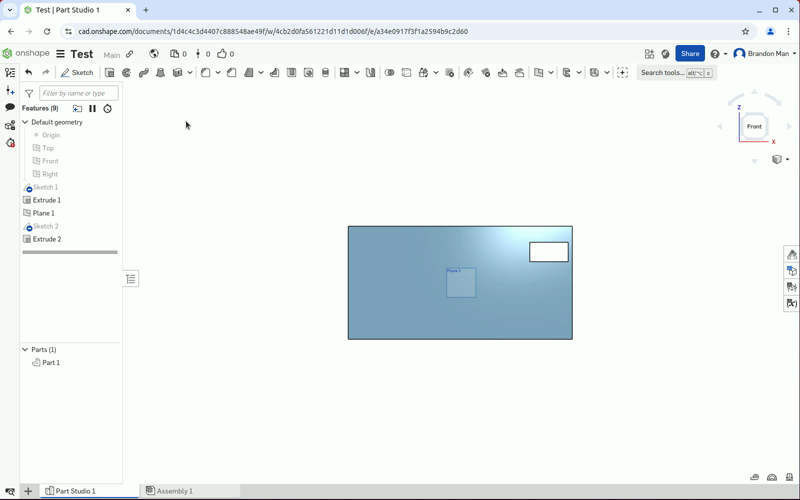
key(shift+h)
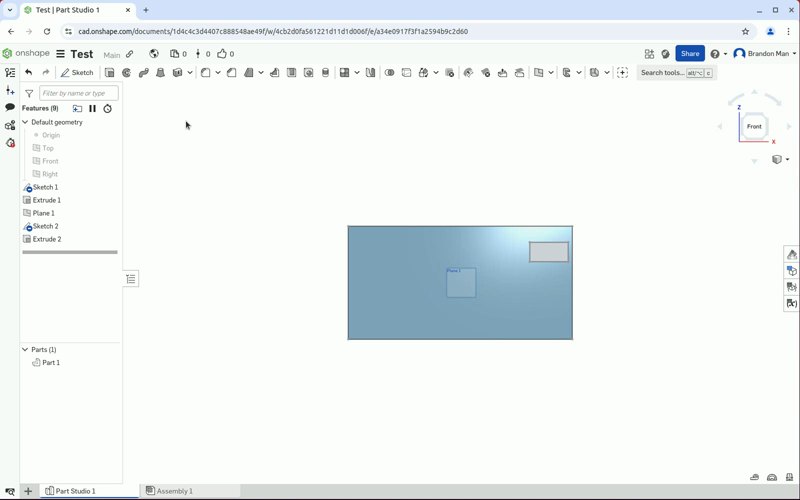
key(shift+h)
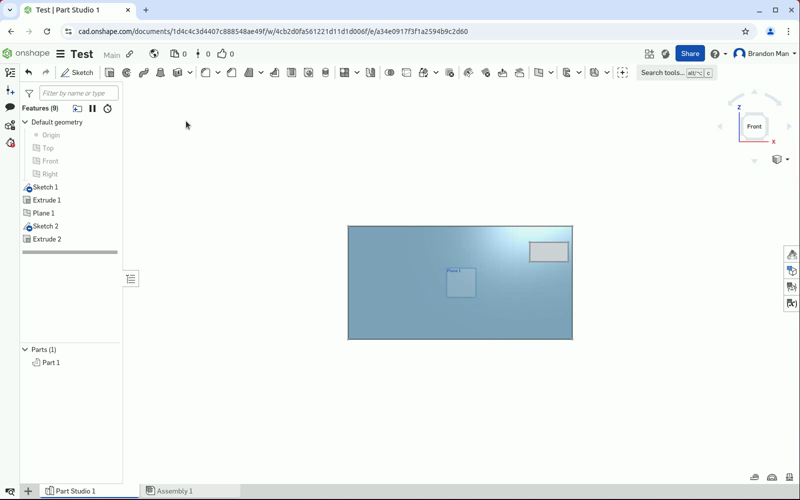
key(shift+7)
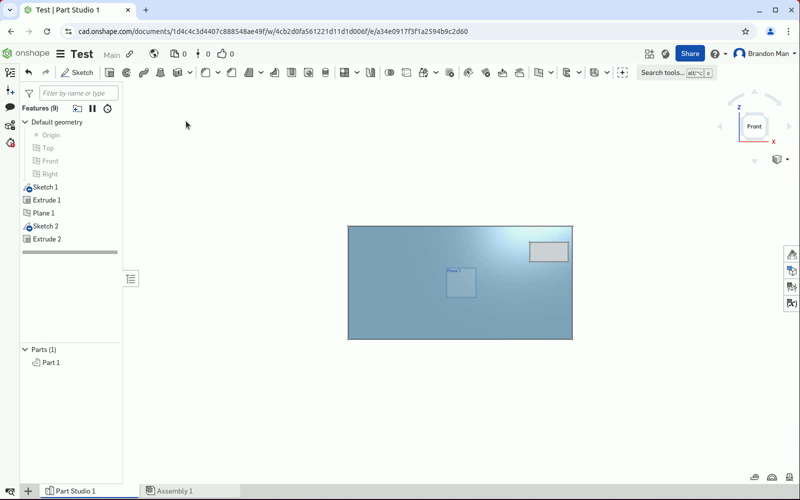
key(left, 2)
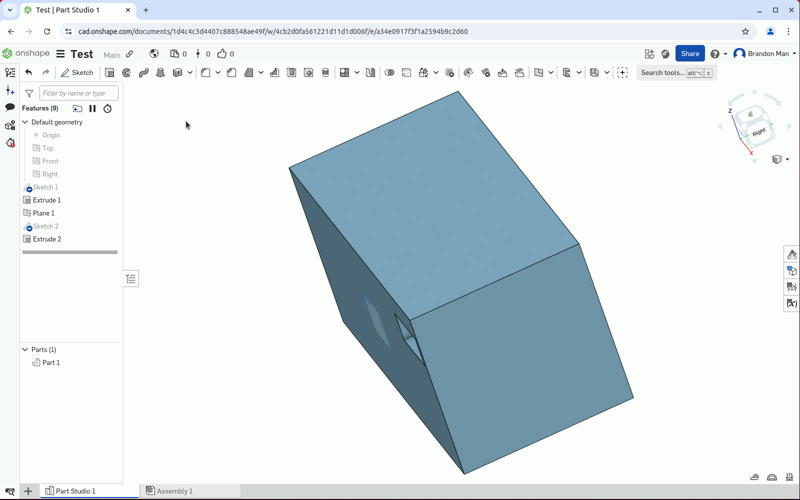
key(down, 2)
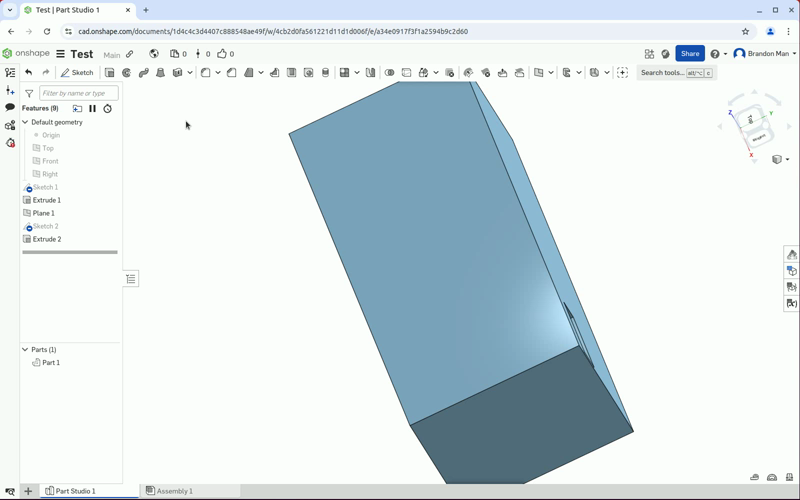
key(up, 2)
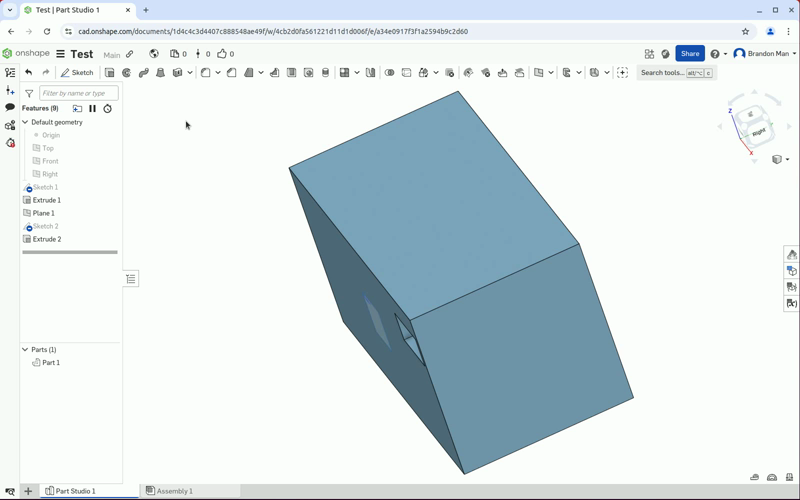
key(right, 2)
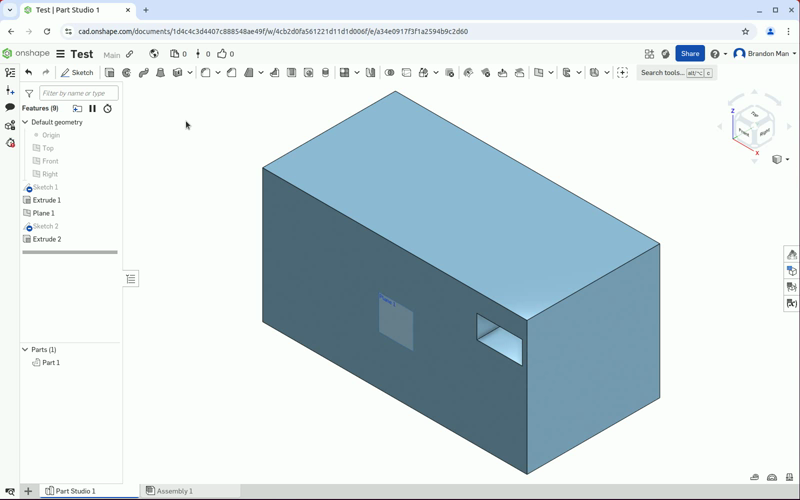
mouse_move(73, 189)
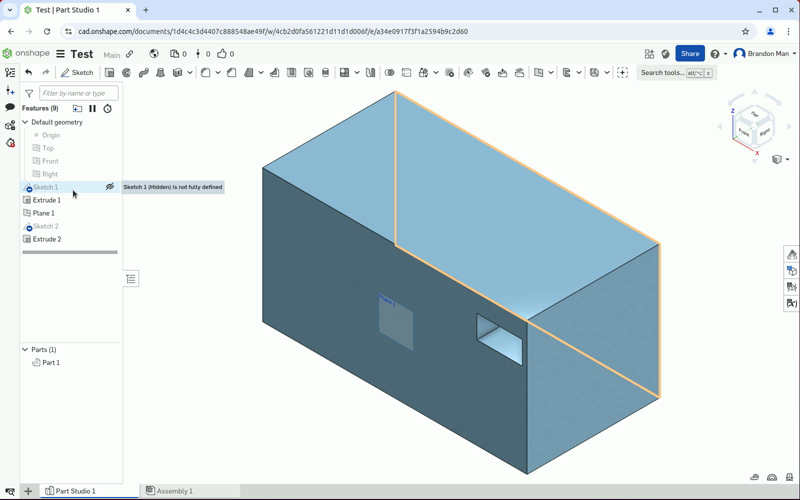
click(73, 189)